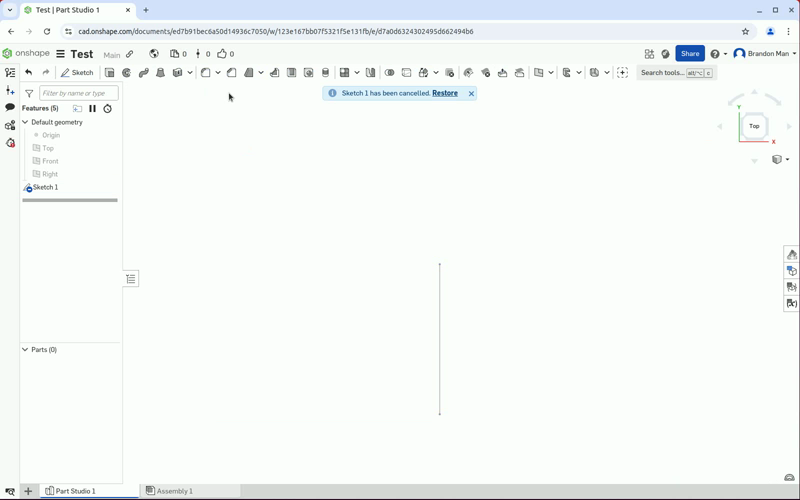
key(shift+h)
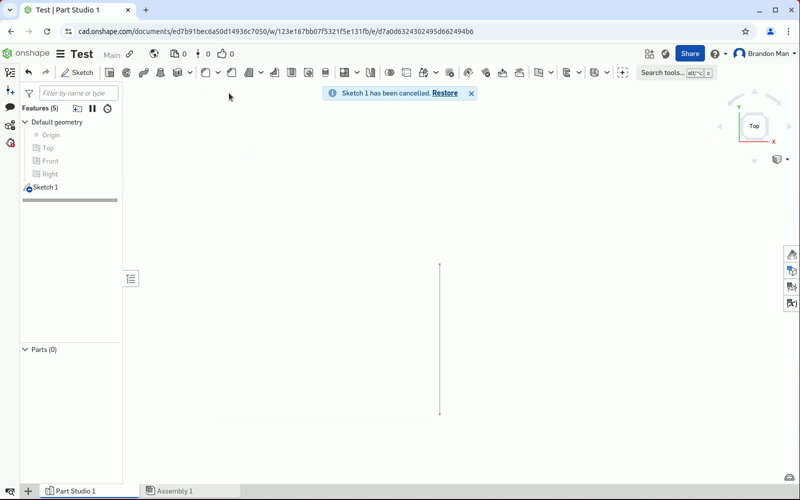
key(shift+s)
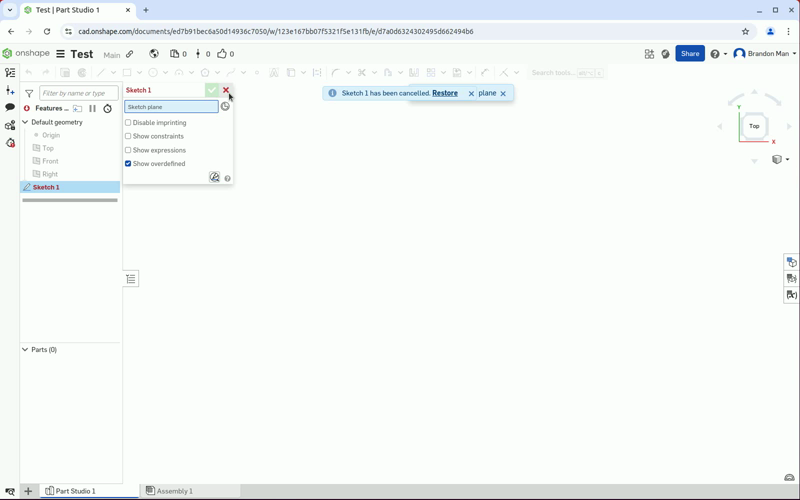
mouse_move(73, 150)
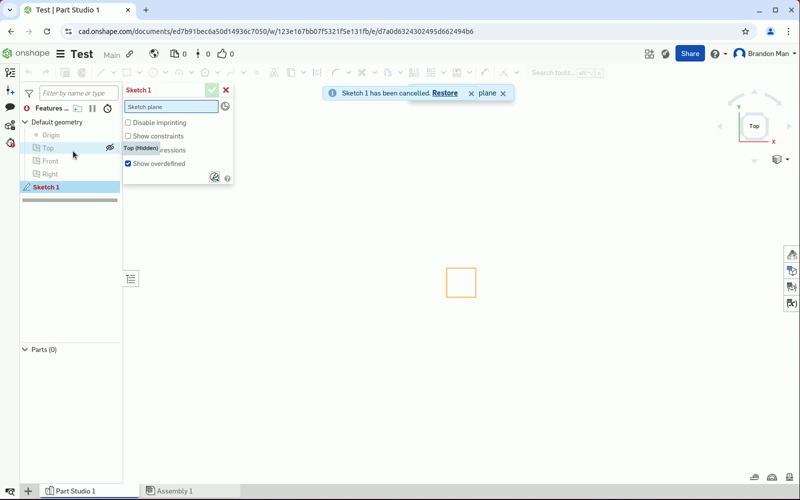
click(73, 150)
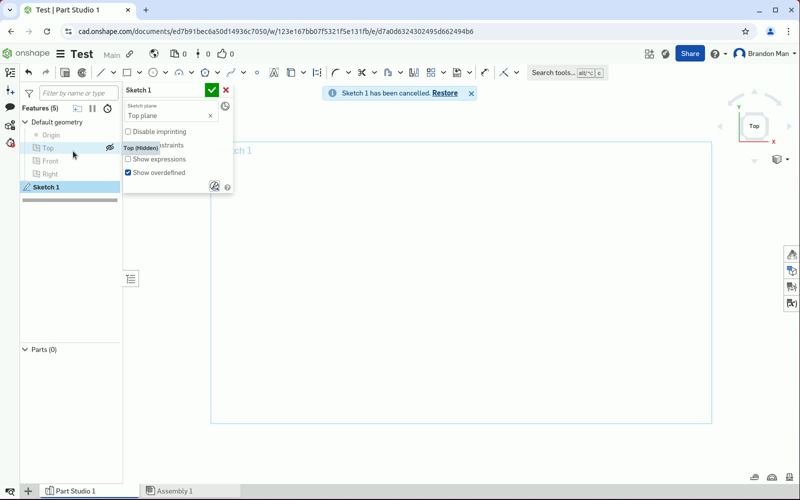
mouse_move(73, 352)
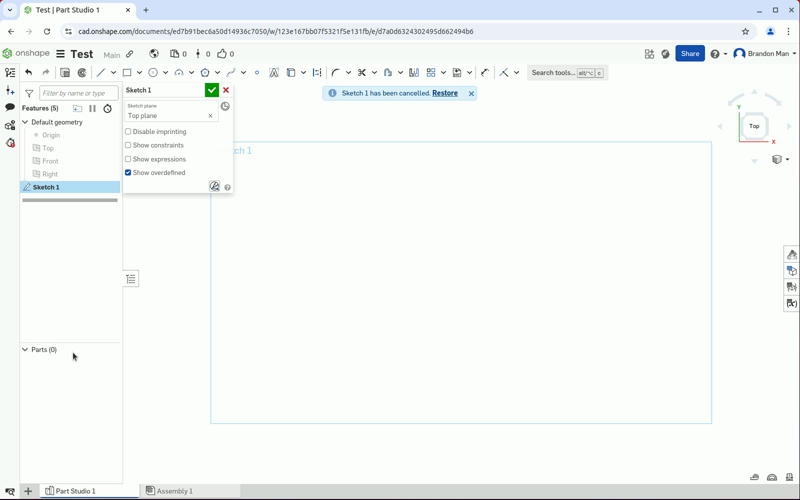
key(y)
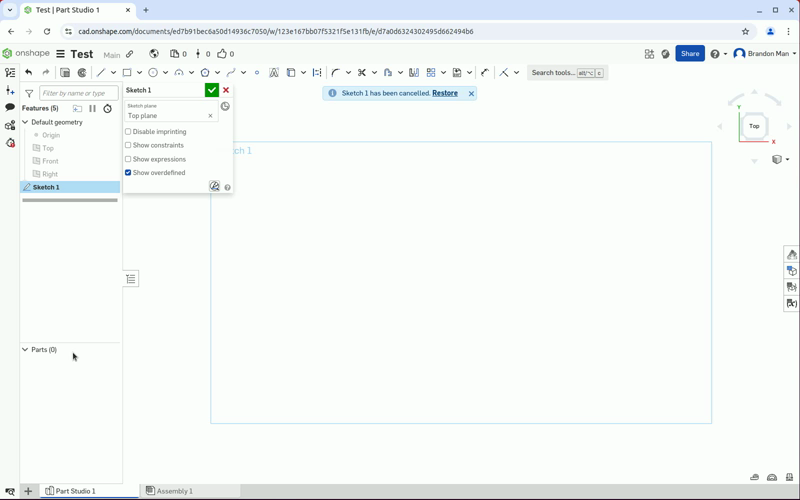
key(l)
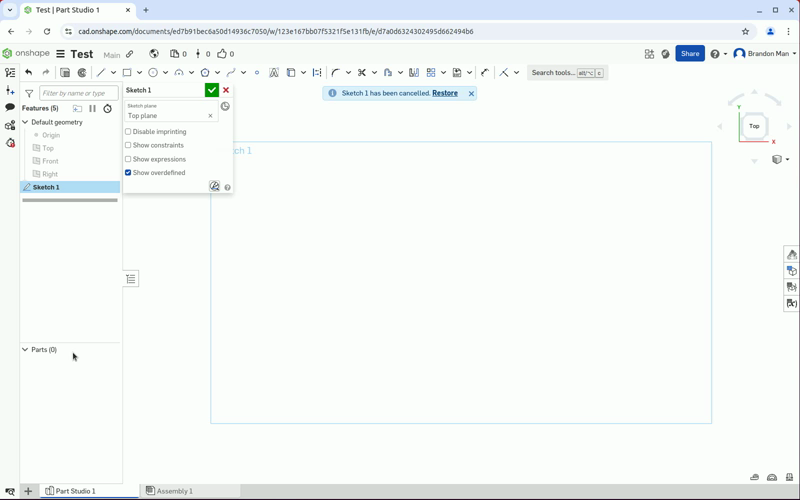
key_down(shift)
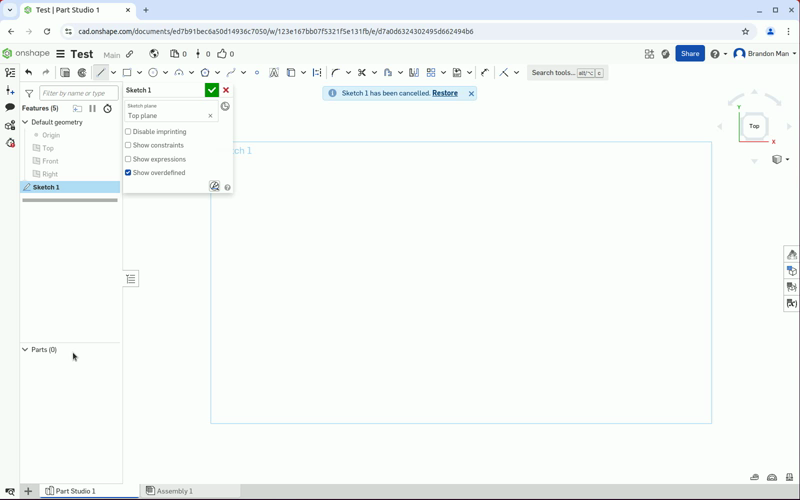
mouse_move(348, 391)
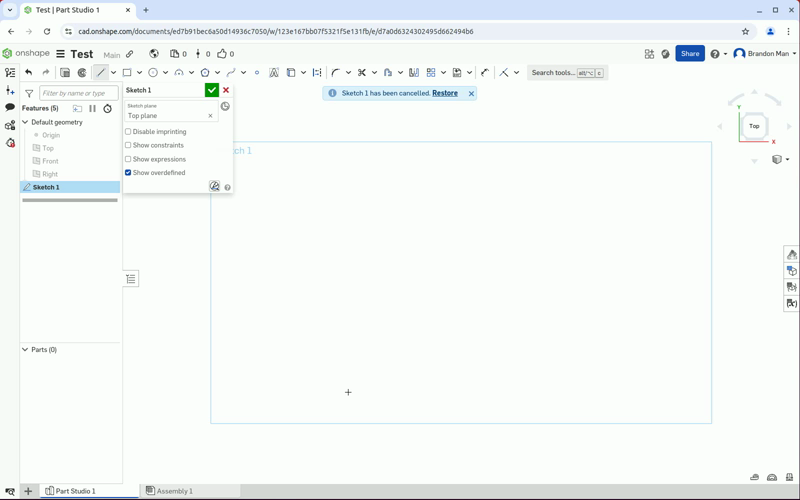
click(348, 391)
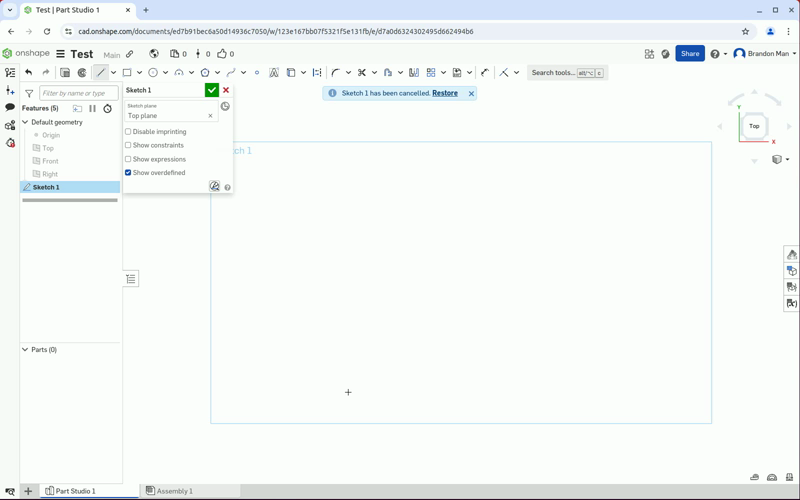
key_up(shift)
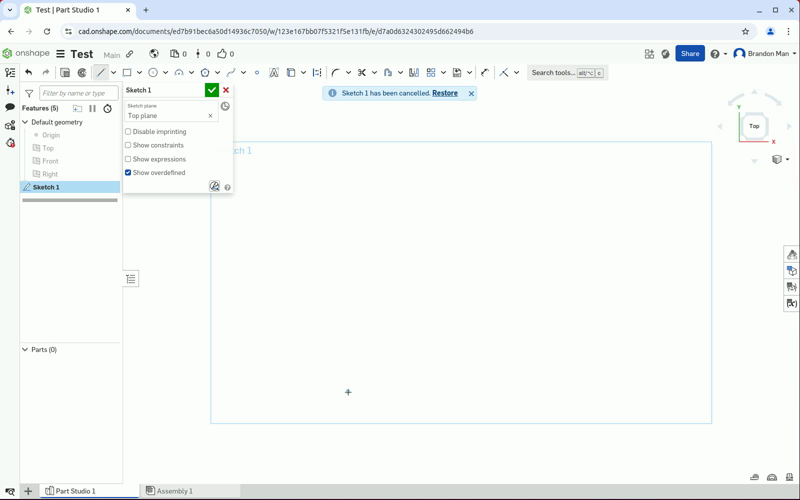
key_down(shift)
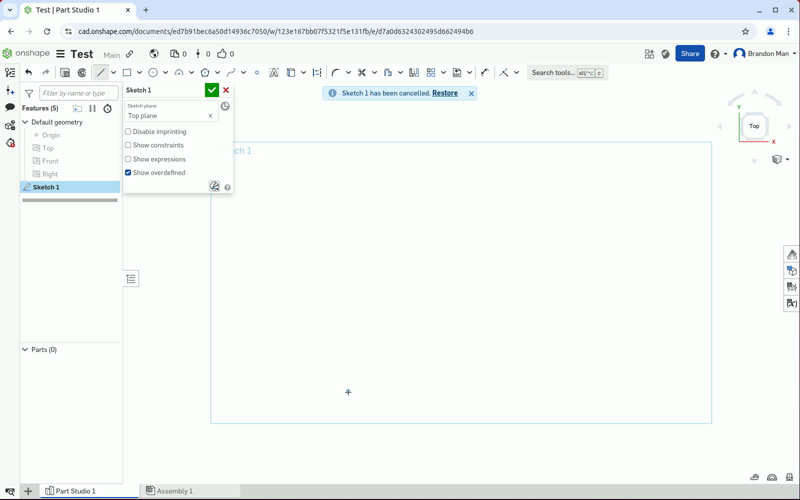
mouse_move(572, 391)
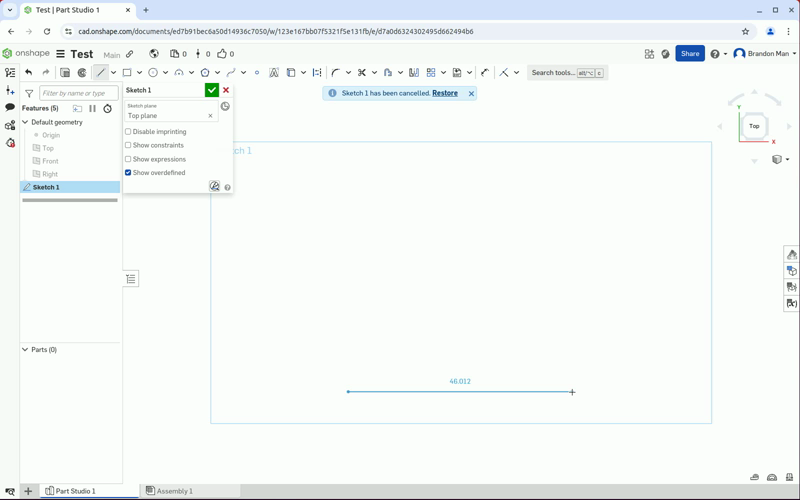
click(572, 391)
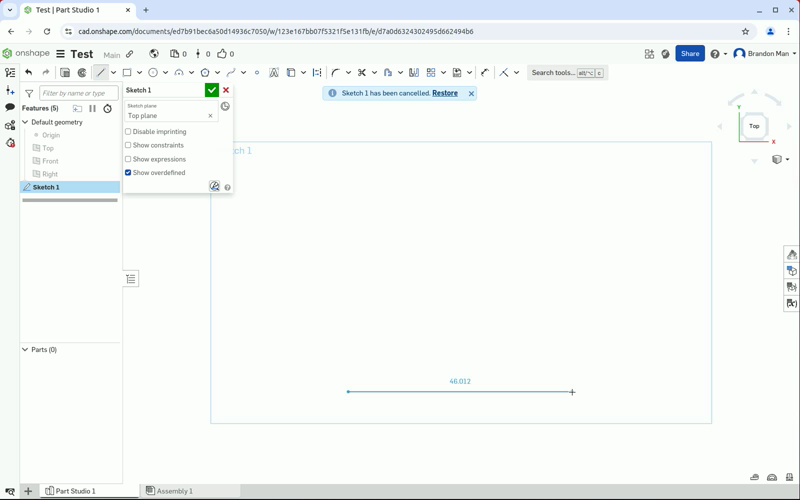
key_up(shift)
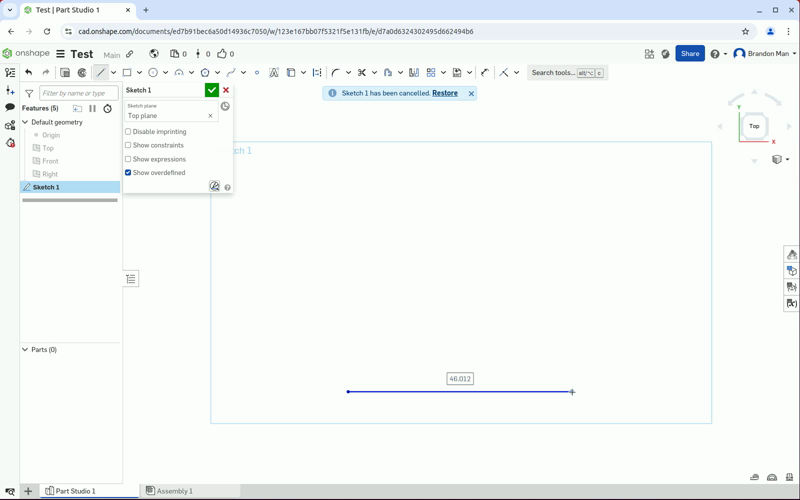
key_down(shift)
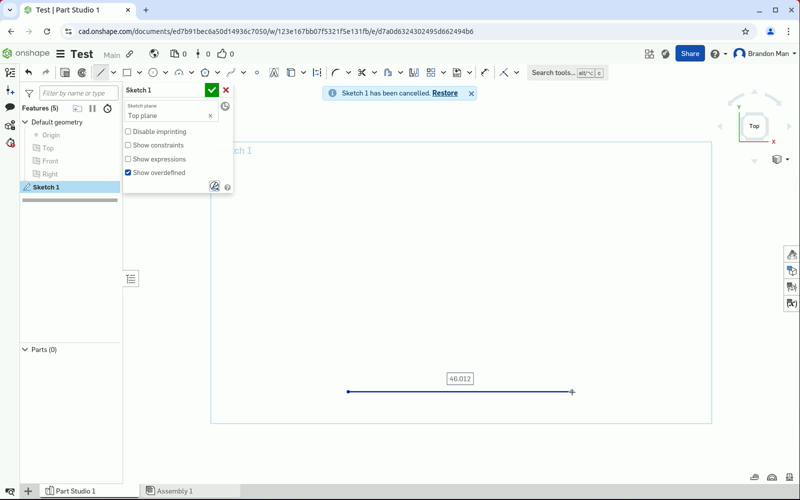
mouse_move(572, 175)
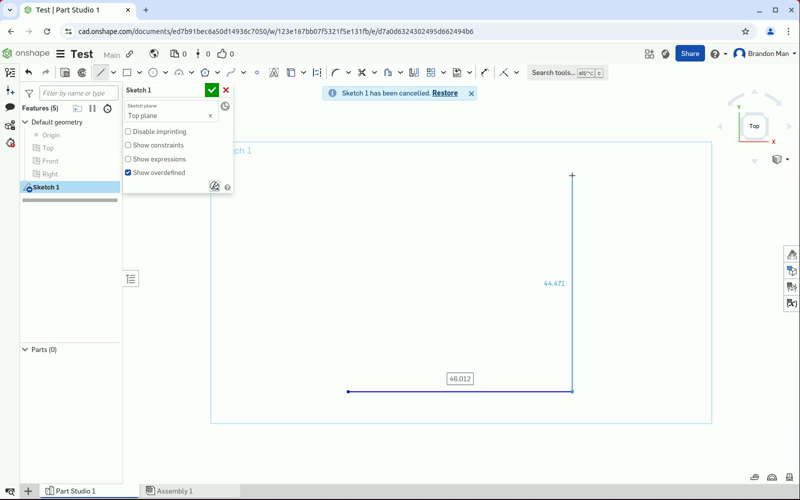
click(572, 175)
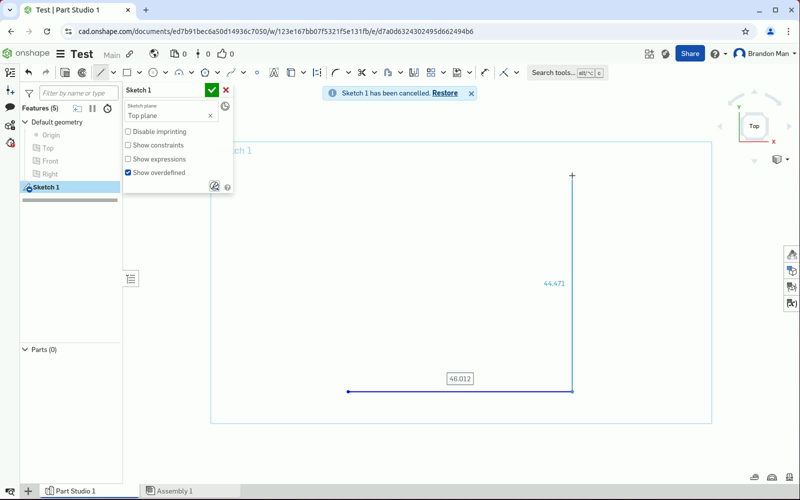
key_up(shift)
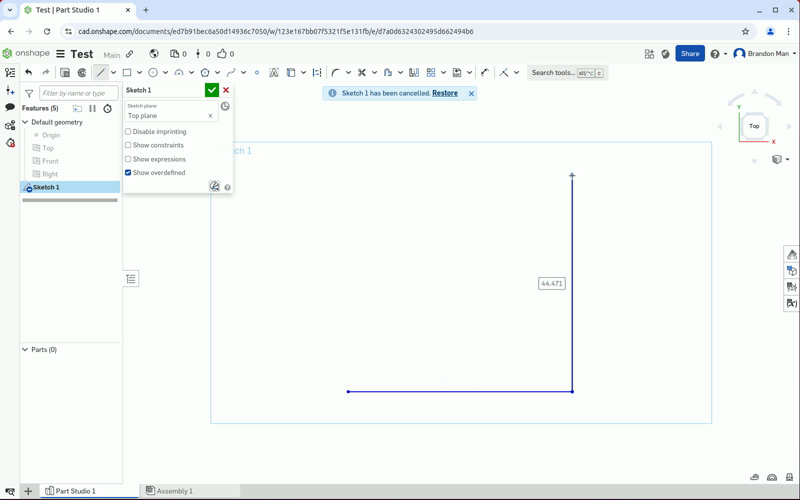
key_down(shift)
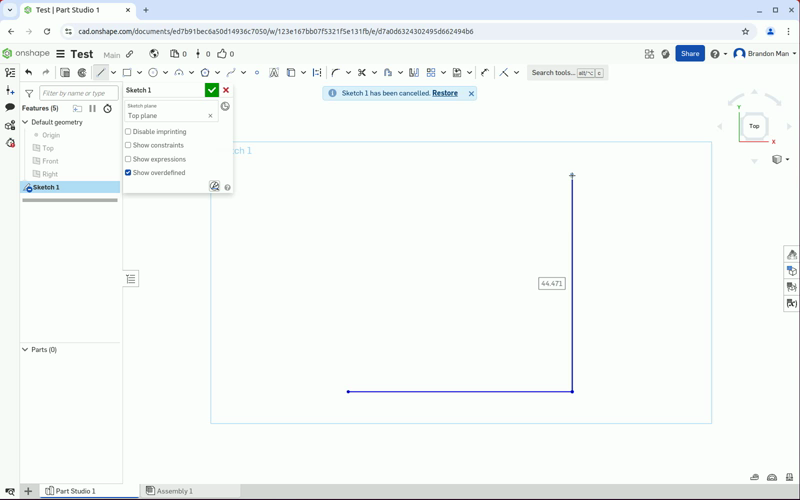
mouse_move(348, 175)
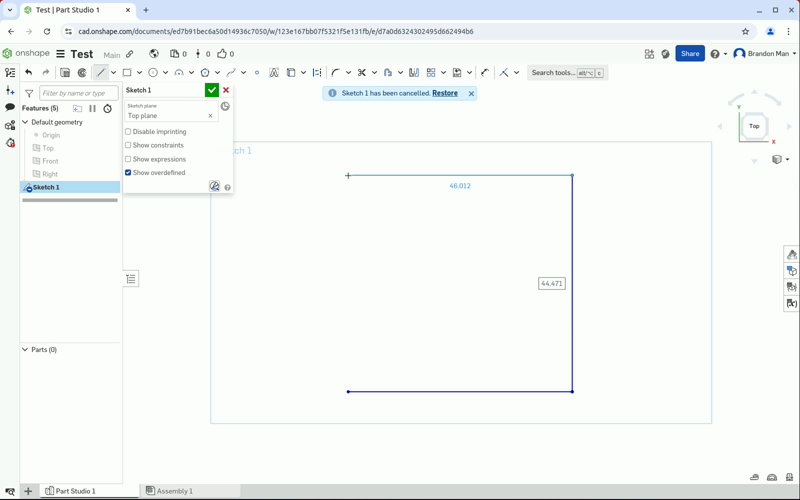
click(348, 175)
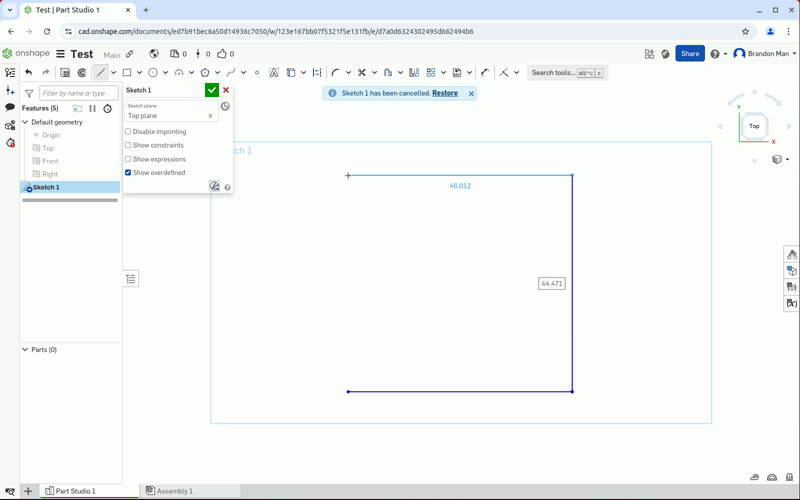
key_up(shift)
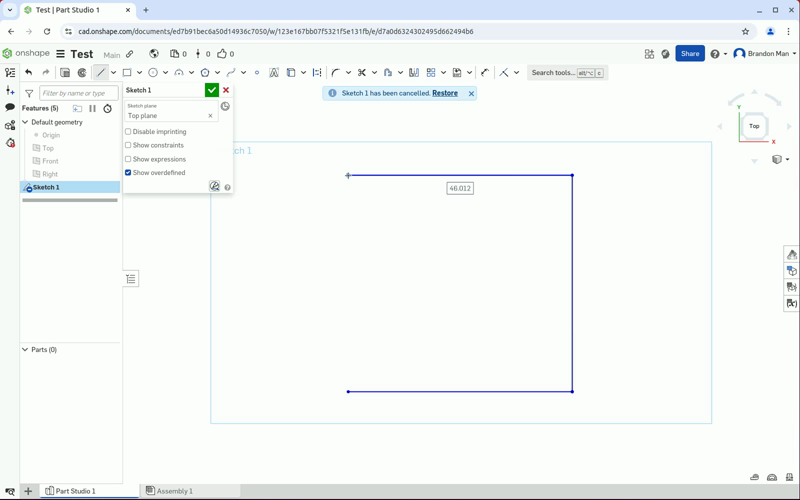
key_down(shift)
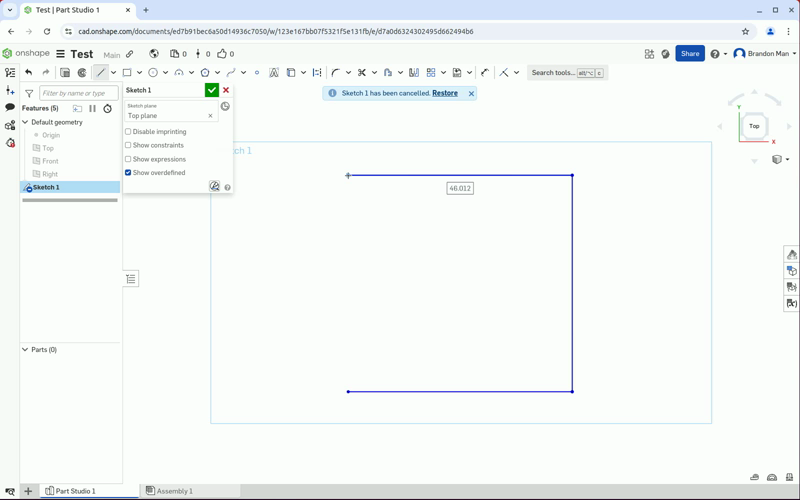
mouse_move(348, 391)
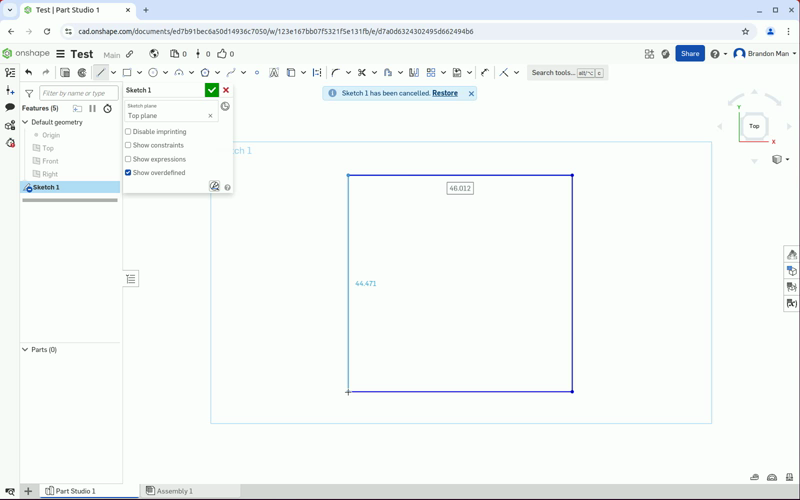
key_up(shift)
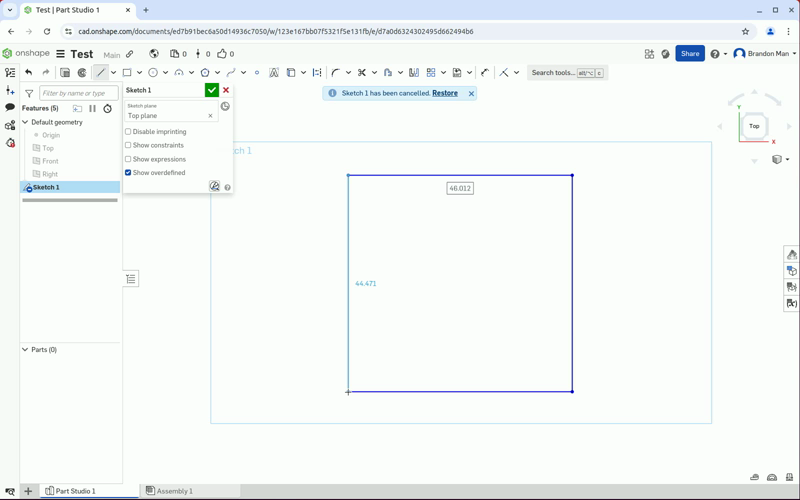
click(348, 391)
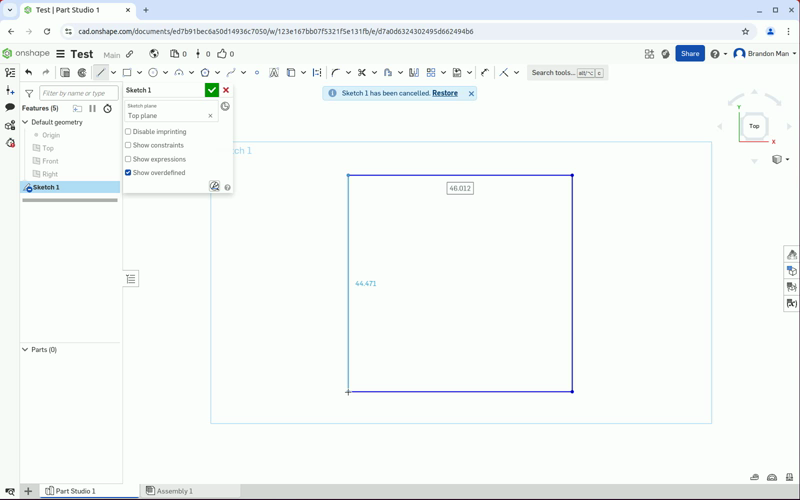
key(esc)
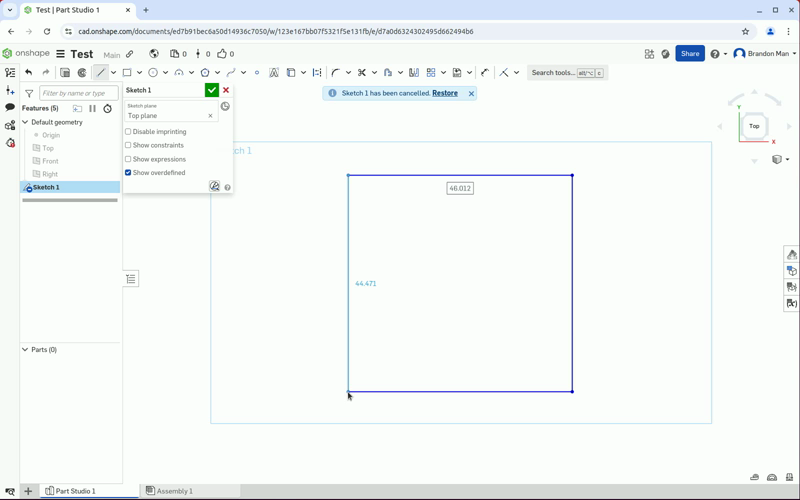
mouse_move(510, 228)
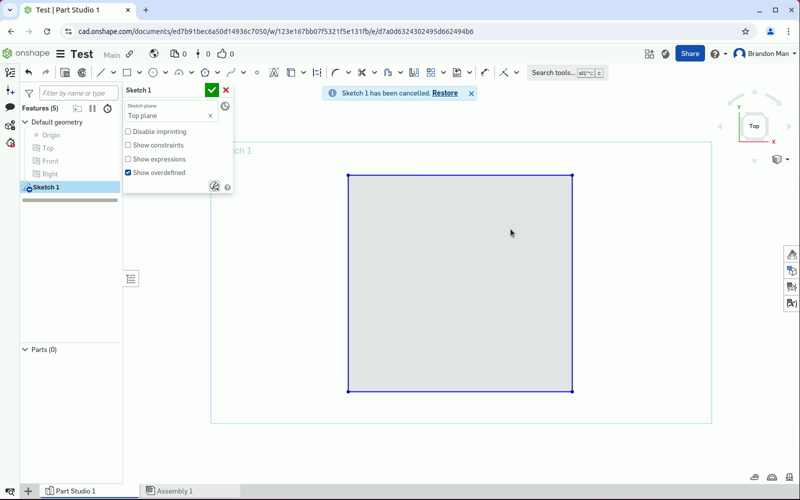
click(510, 228)
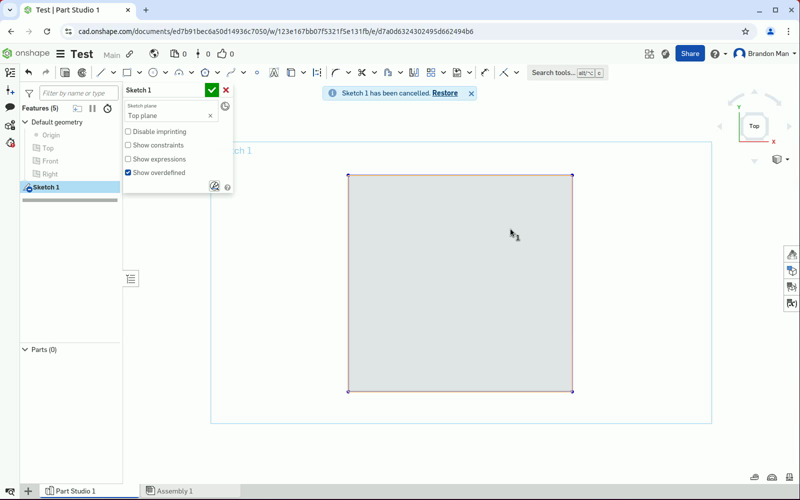
mouse_move(73, 352)
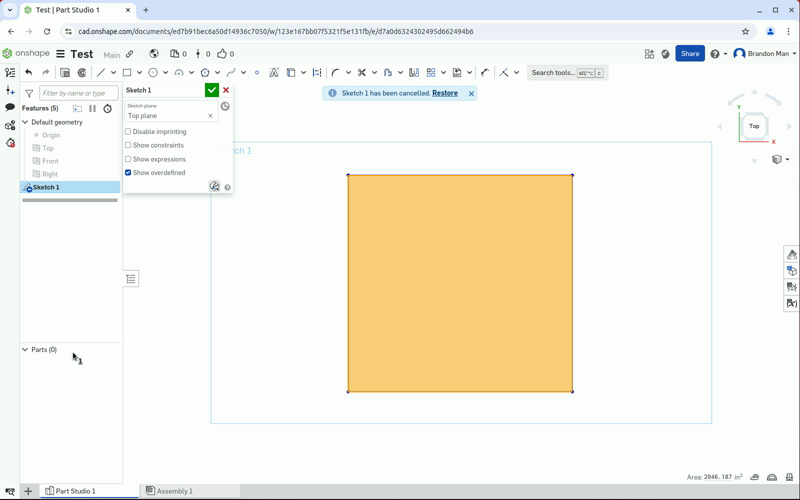
key(shift+y)
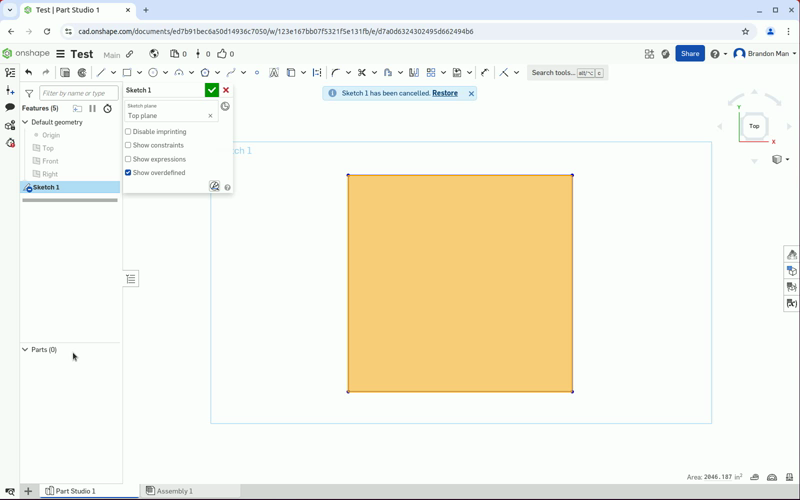
key(shift+e)
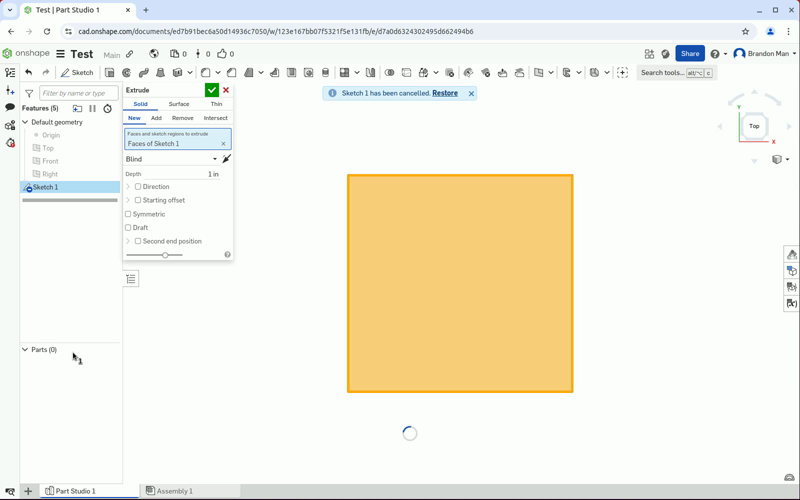
mouse_move(143, 106)
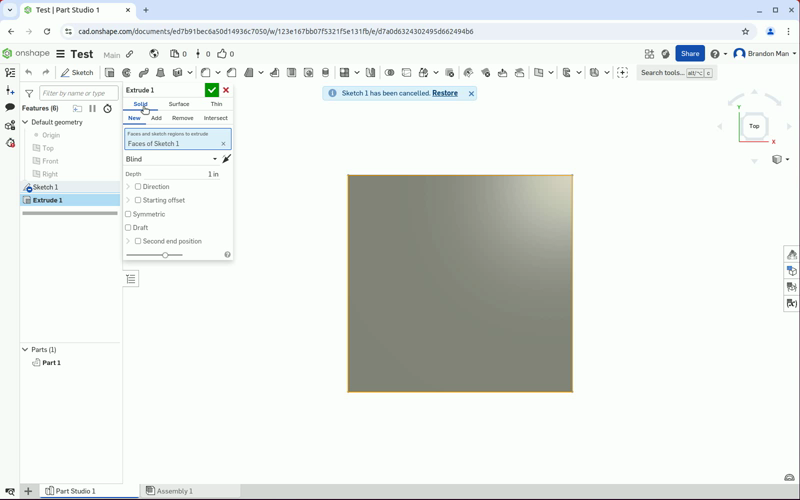
click(143, 106)
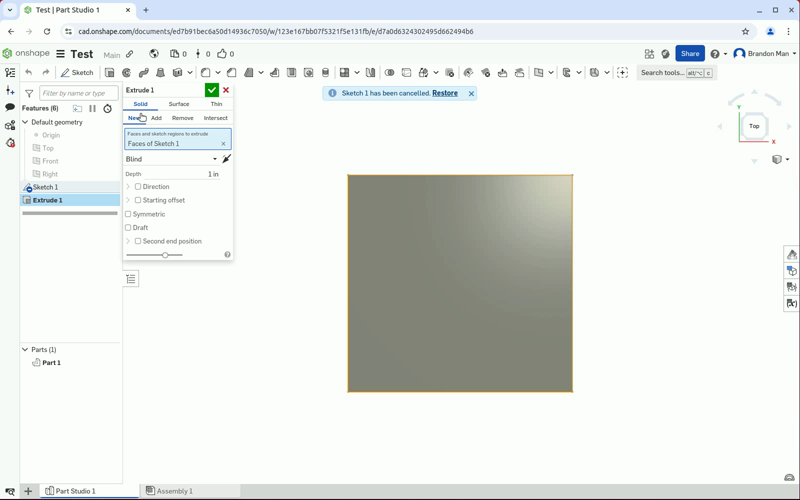
mouse_move(137, 120)
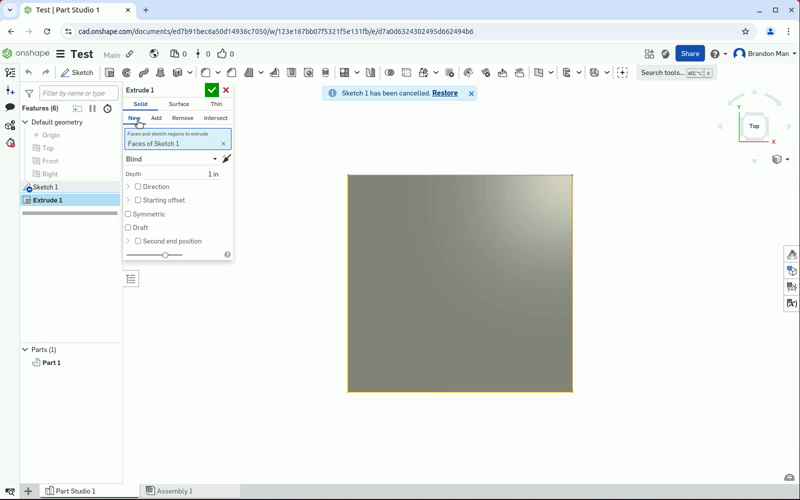
click(137, 120)
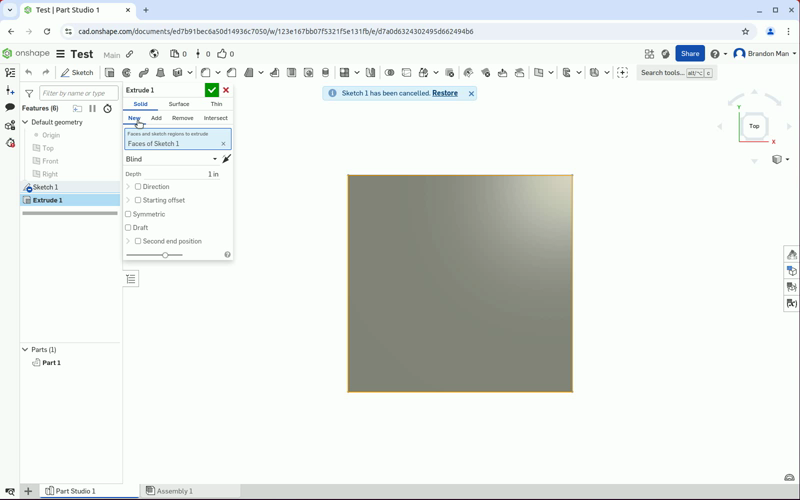
key(tab, 4)
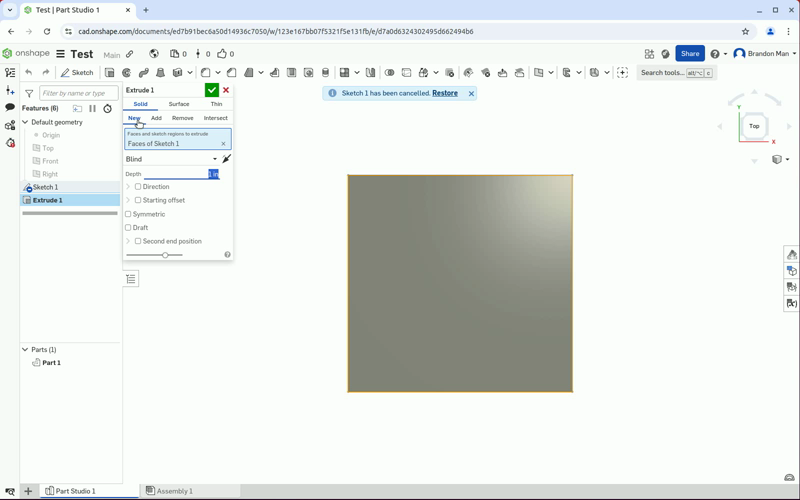
text(10.832)
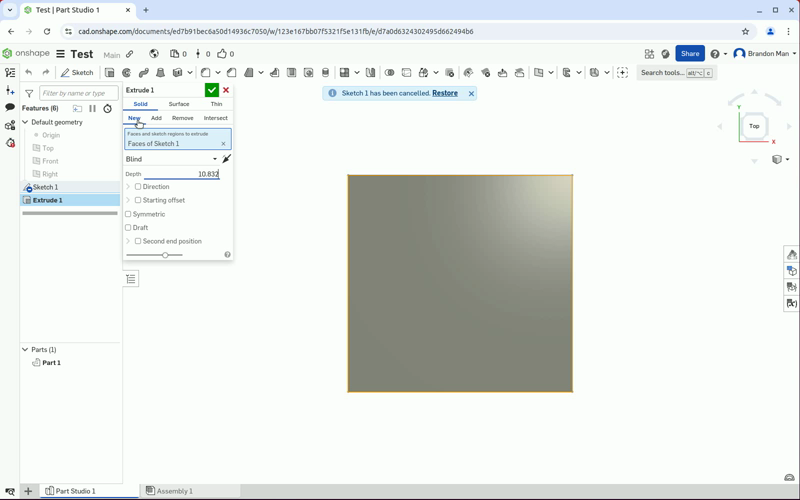
key(enter)
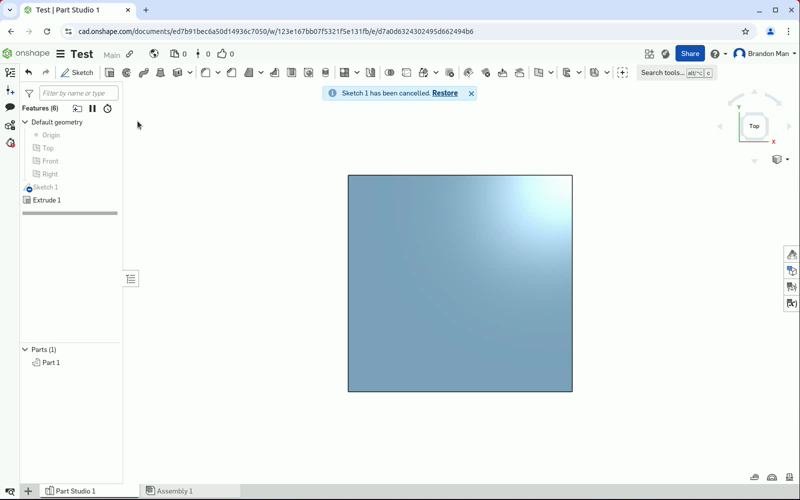
key(shift+h)
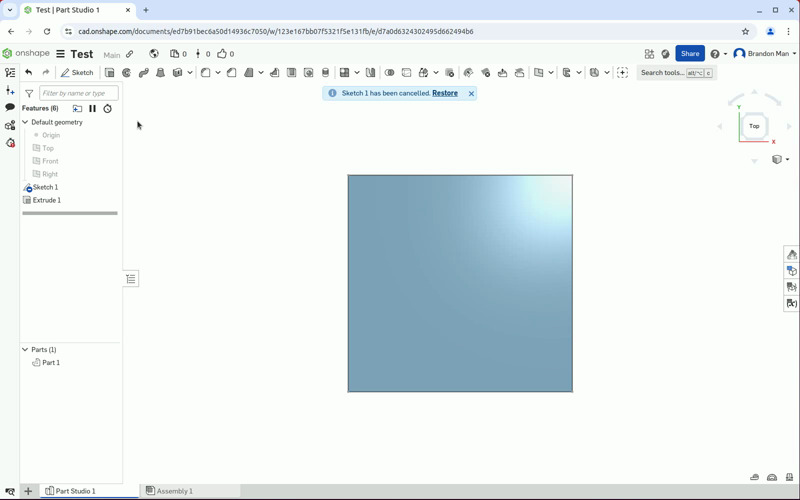
key(shift+h)
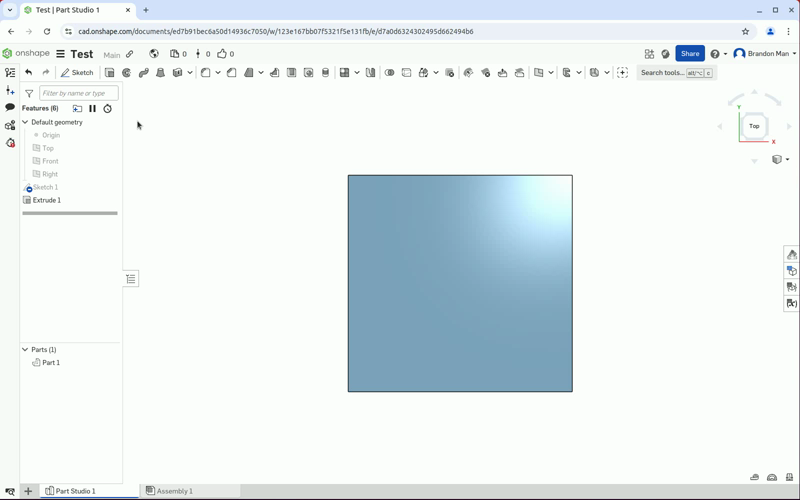
mouse_move(73, 189)
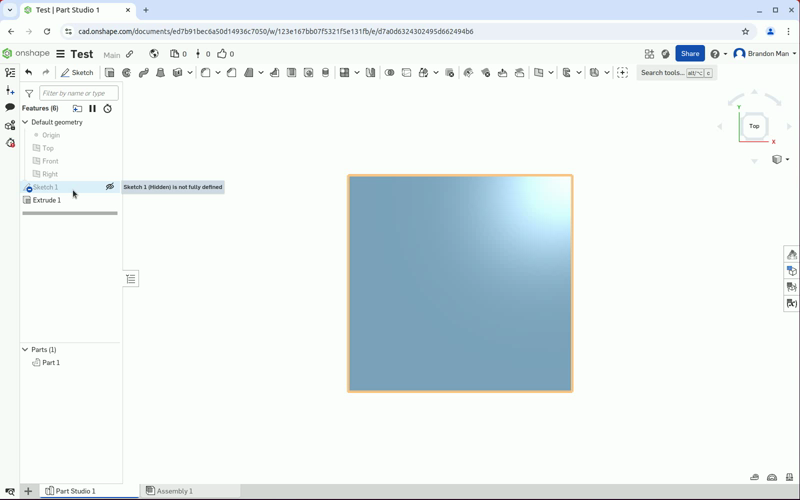
click(73, 189)
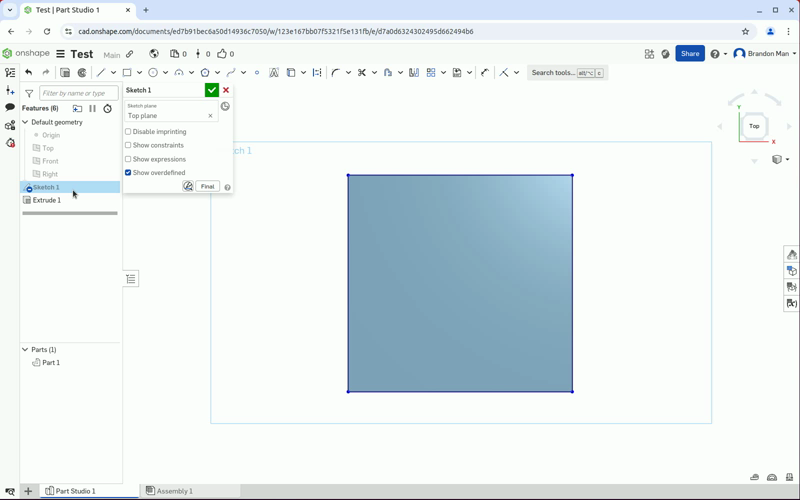
mouse_move(229, 92)
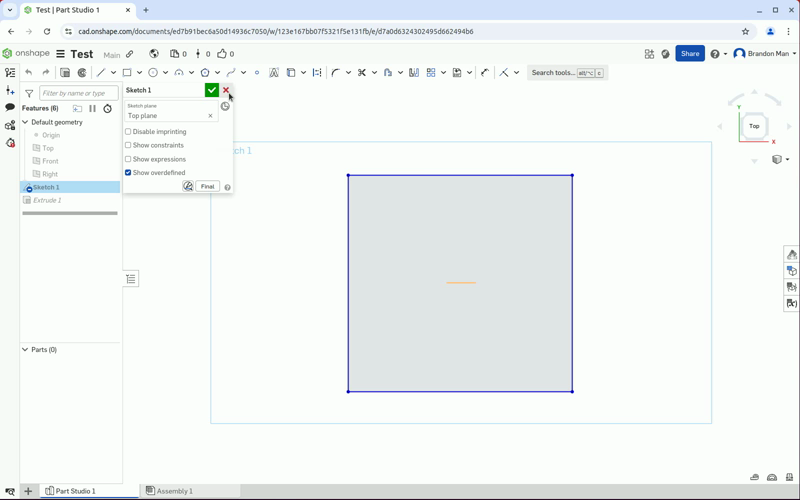
click(229, 92)
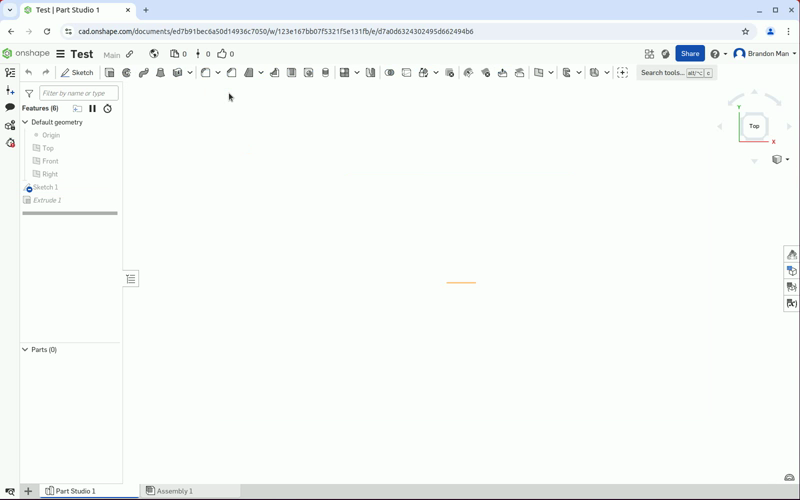
mouse_move(541, 75)
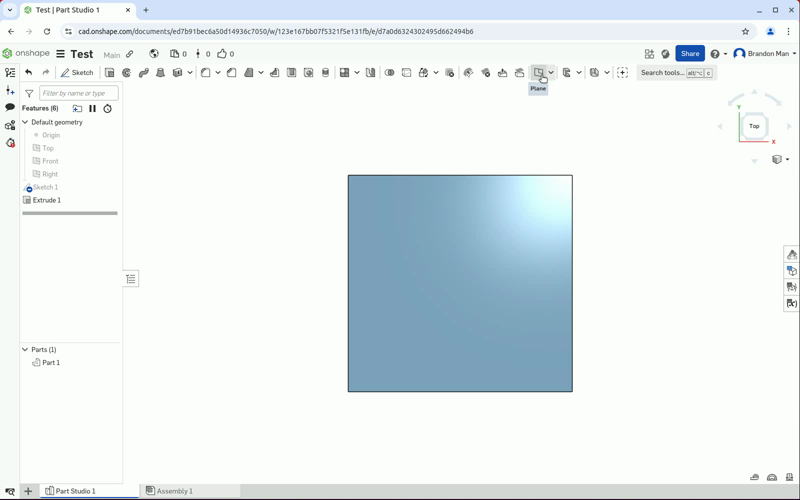
click(541, 75)
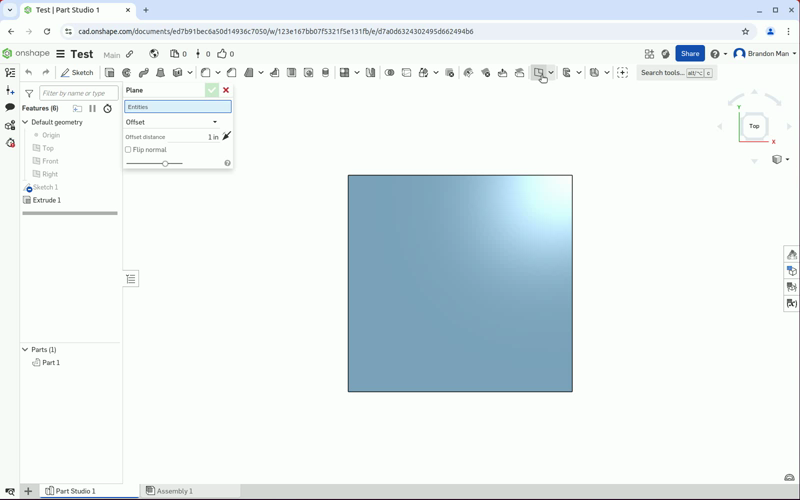
mouse_move(73, 150)
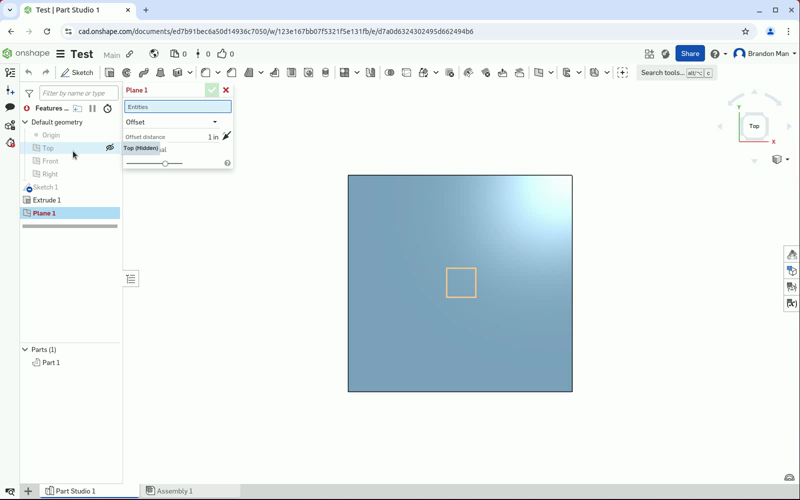
click(73, 150)
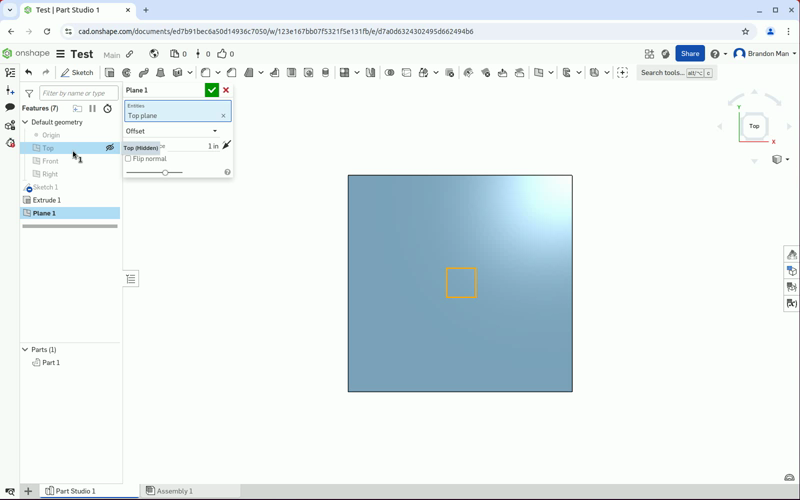
key(tab, 2)
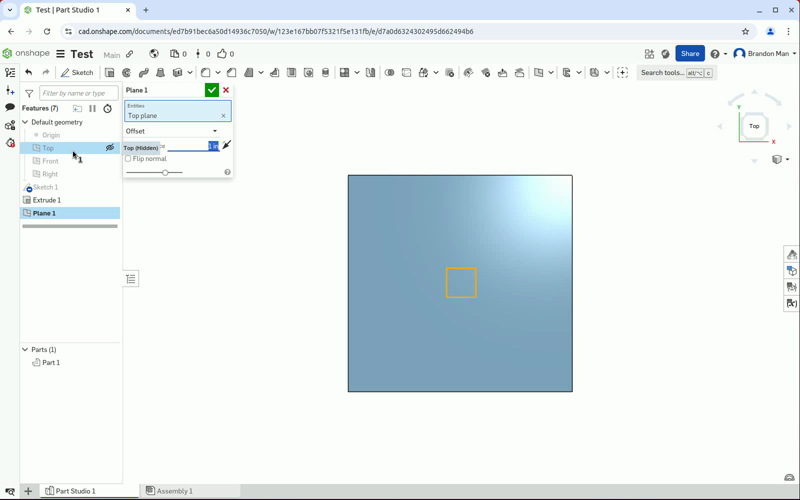
text(10.845)
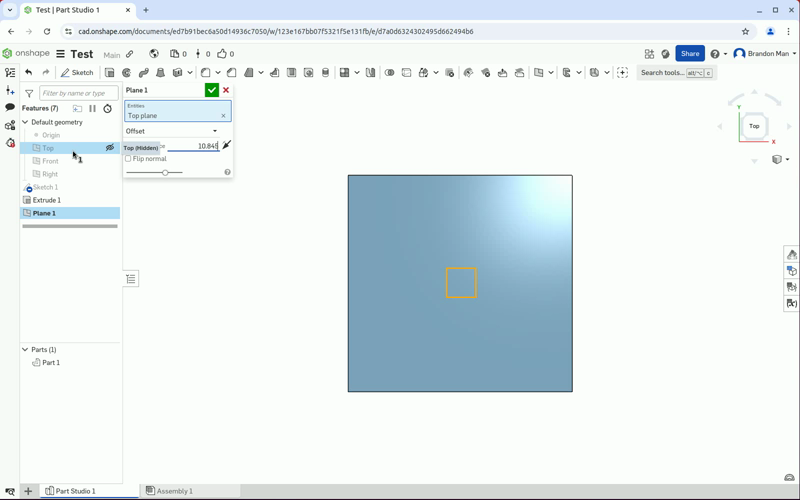
key(enter, 2)
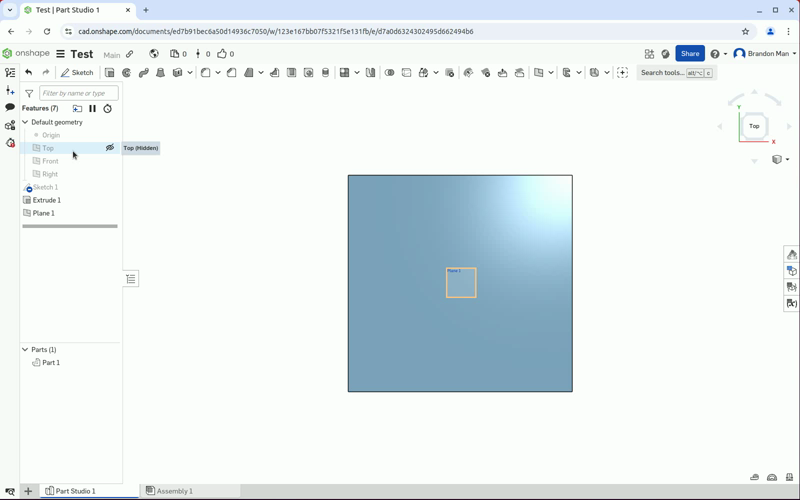
key(shift+s)
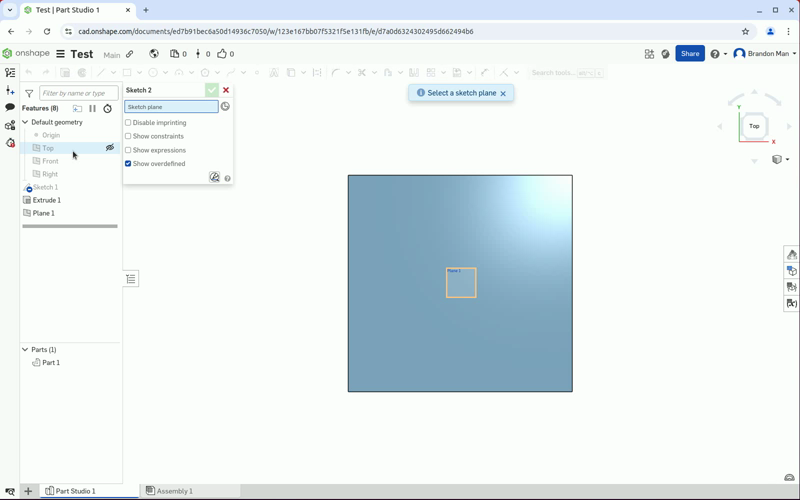
mouse_move(73, 215)
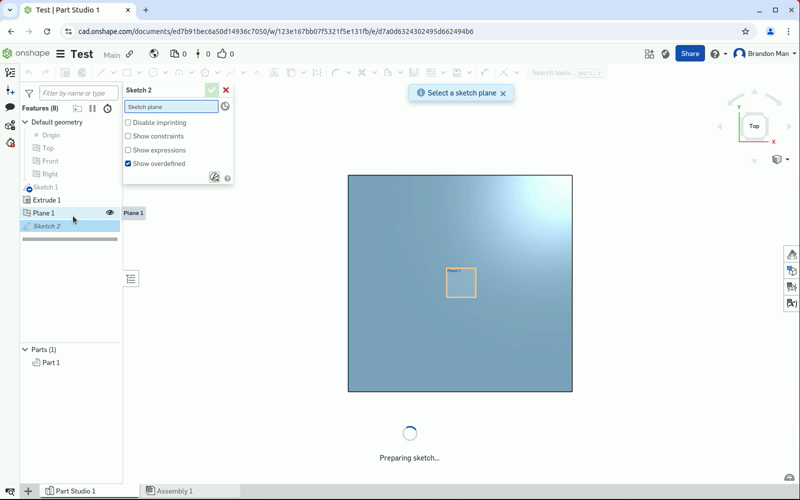
click(73, 215)
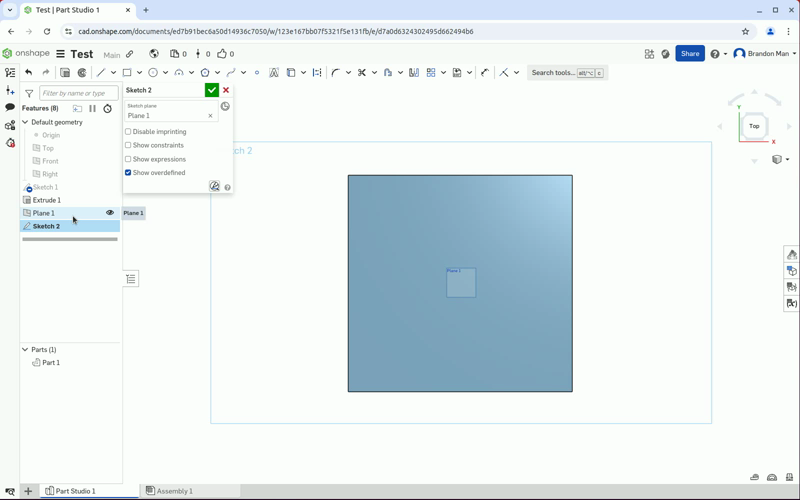
mouse_move(73, 352)
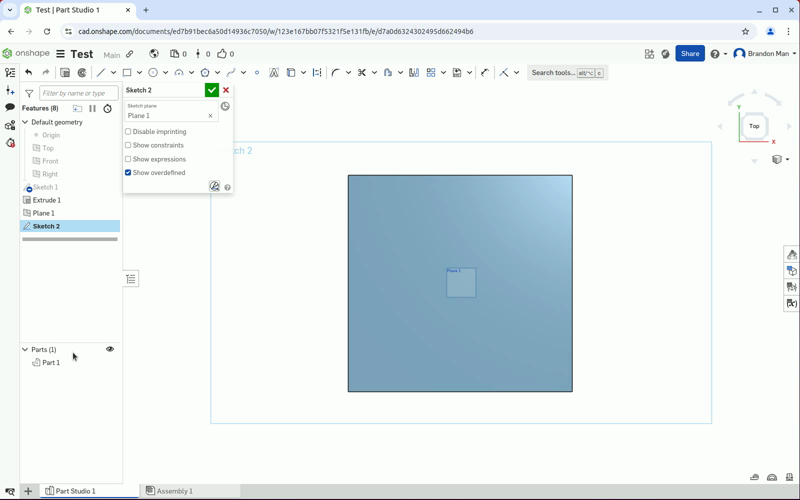
key(y)
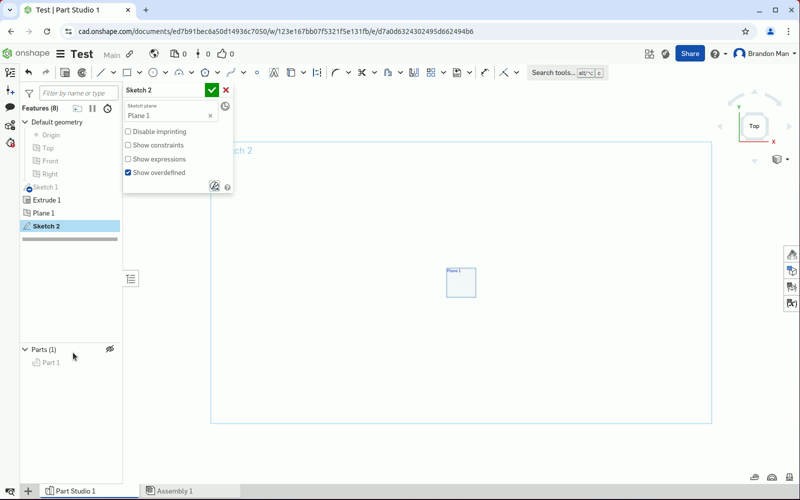
key(l)
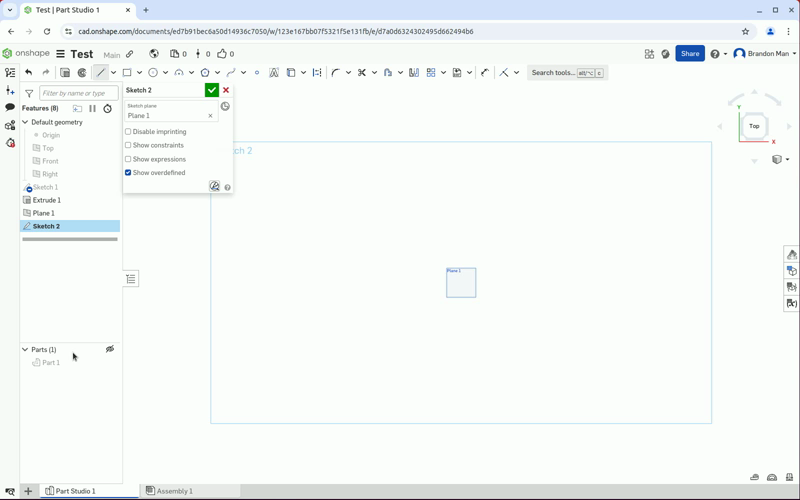
key_down(shift)
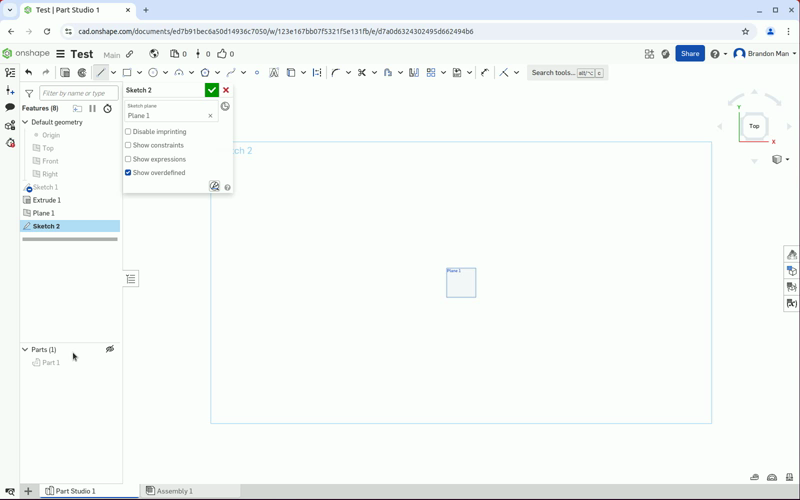
mouse_move(352, 387)
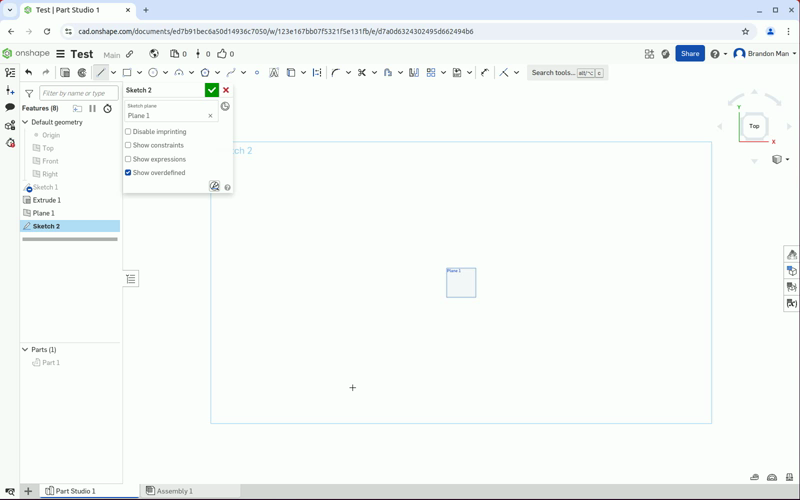
click(352, 387)
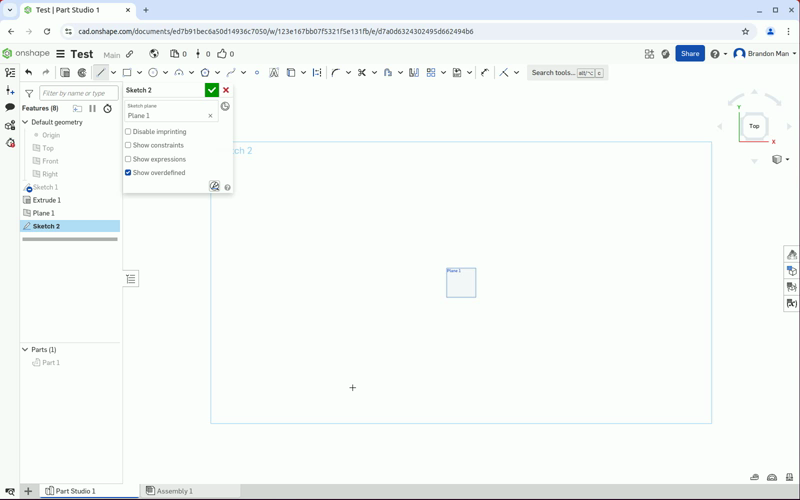
key_up(shift)
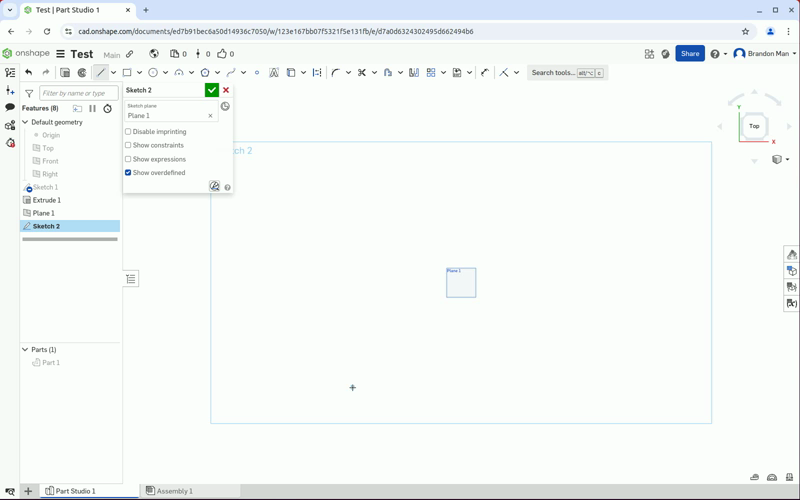
key_down(shift)
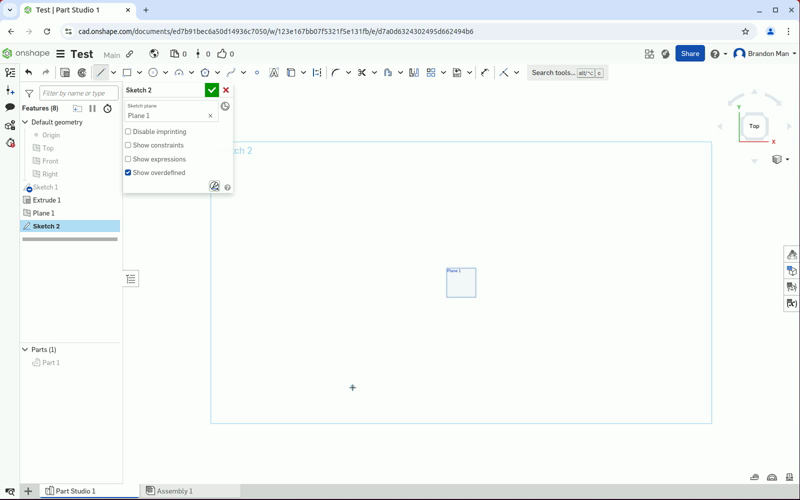
mouse_move(567, 387)
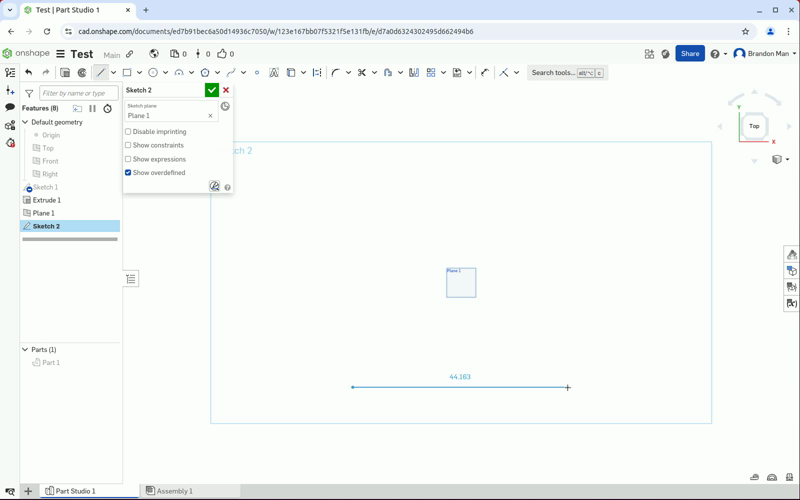
click(567, 387)
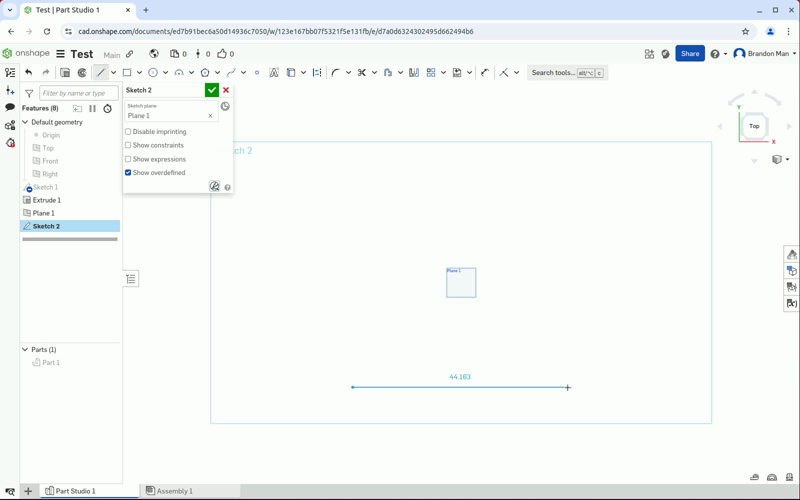
key_up(shift)
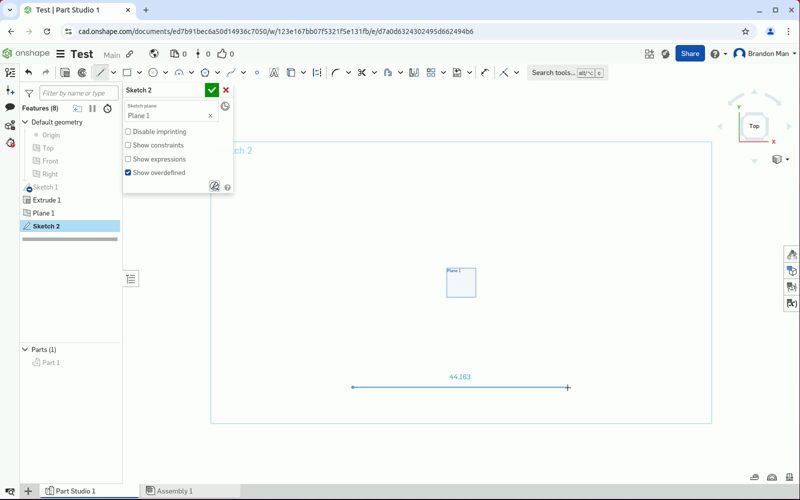
key_down(shift)
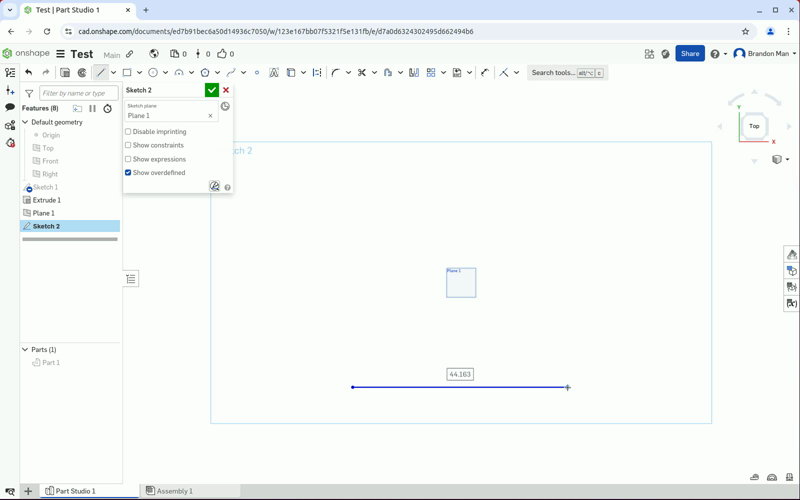
mouse_move(567, 179)
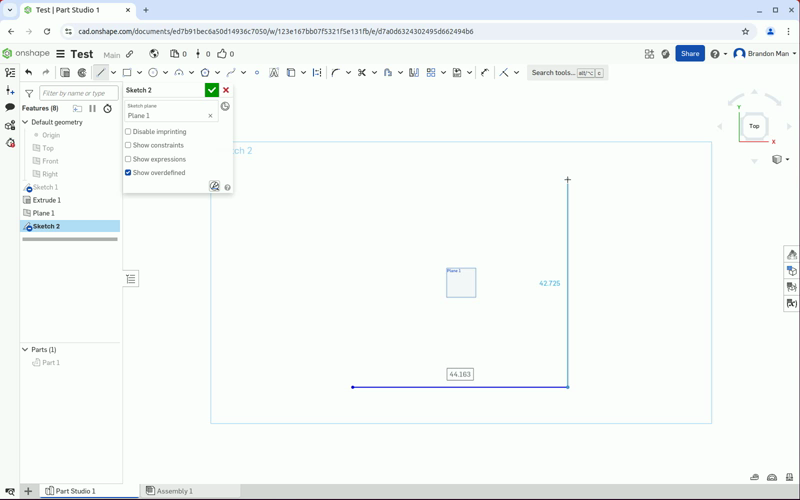
click(567, 179)
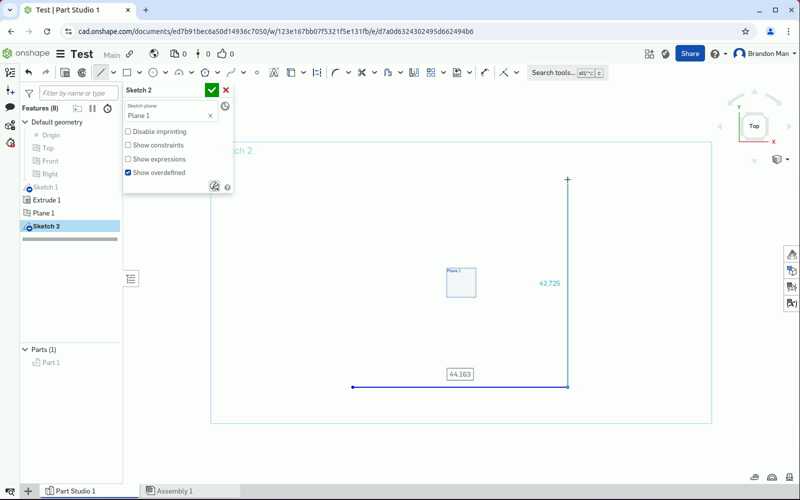
key_up(shift)
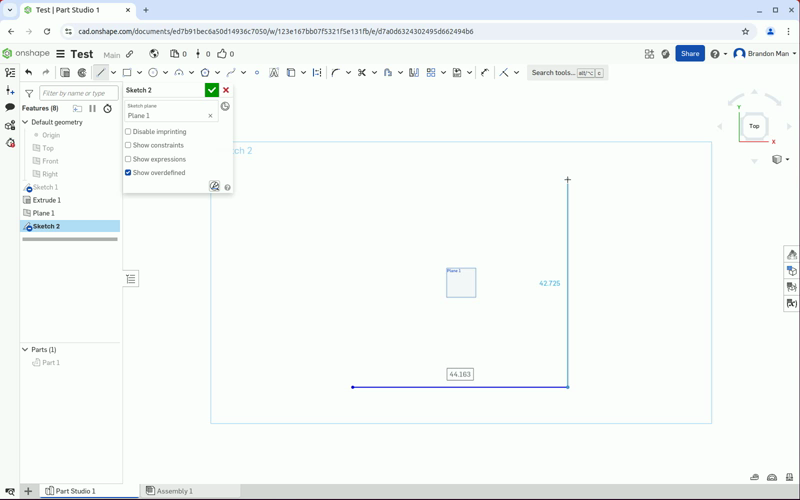
key_down(shift)
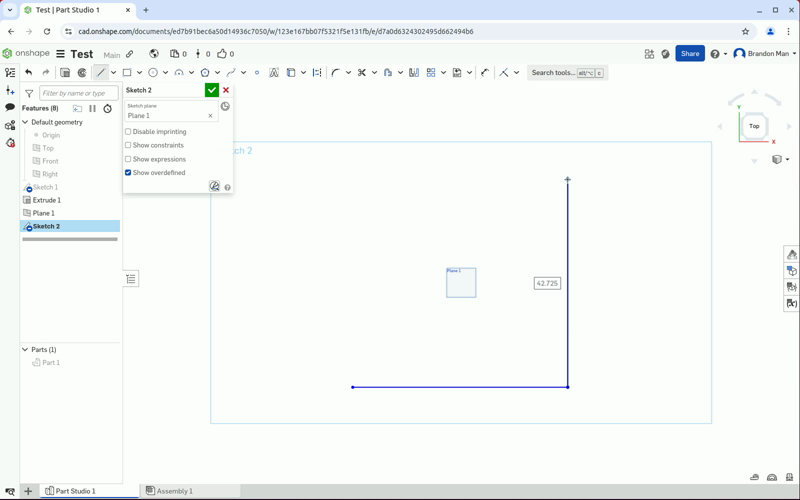
mouse_move(352, 179)
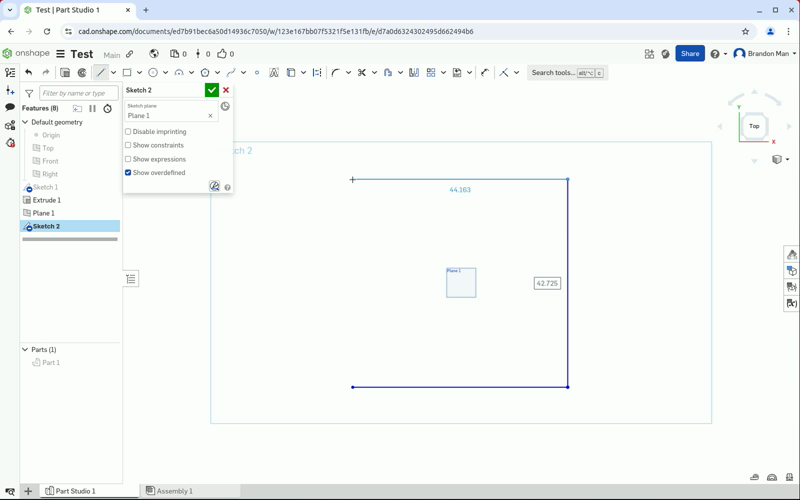
click(352, 179)
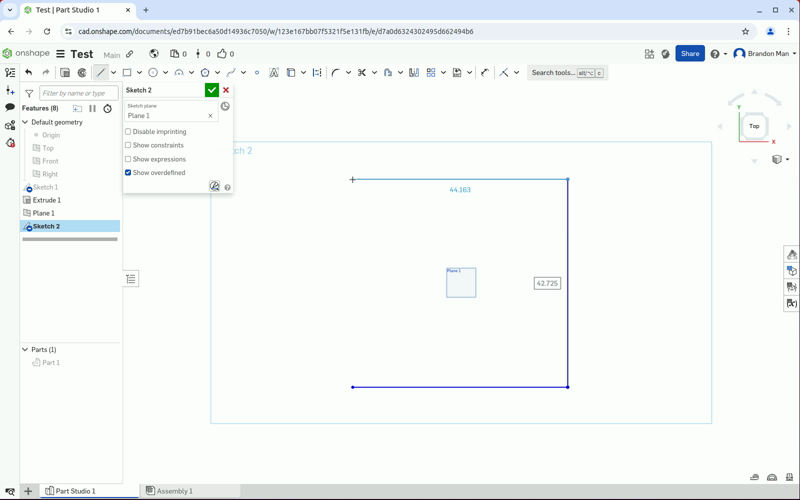
key_up(shift)
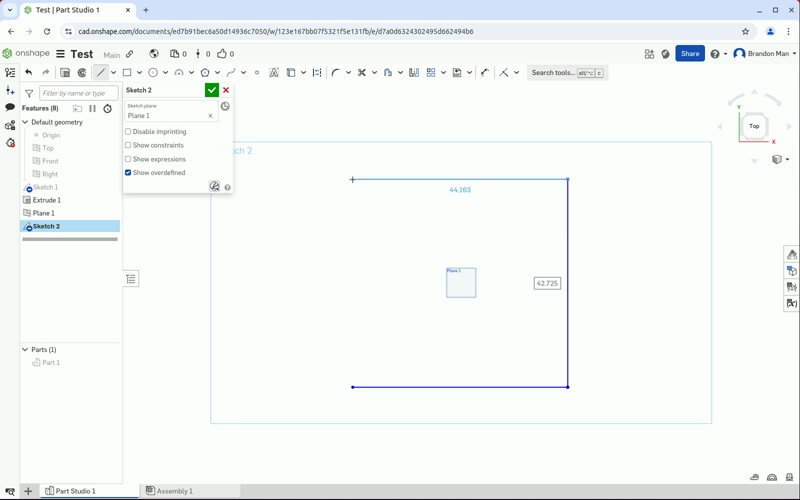
key_down(shift)
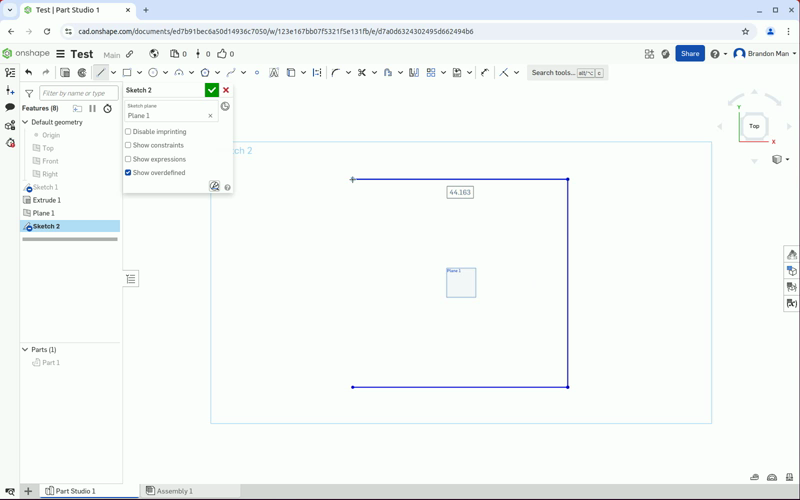
mouse_move(352, 387)
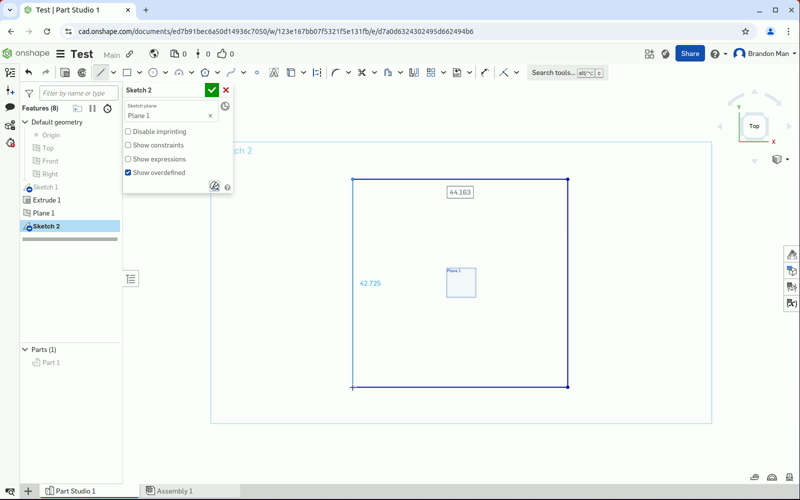
key_up(shift)
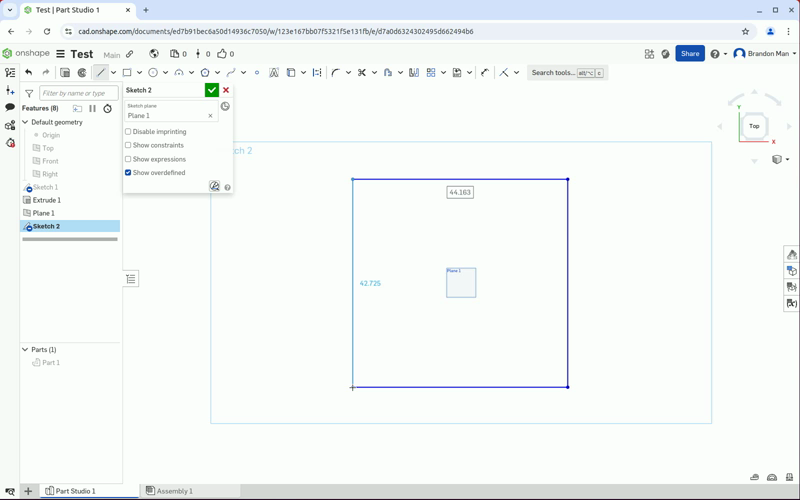
click(352, 387)
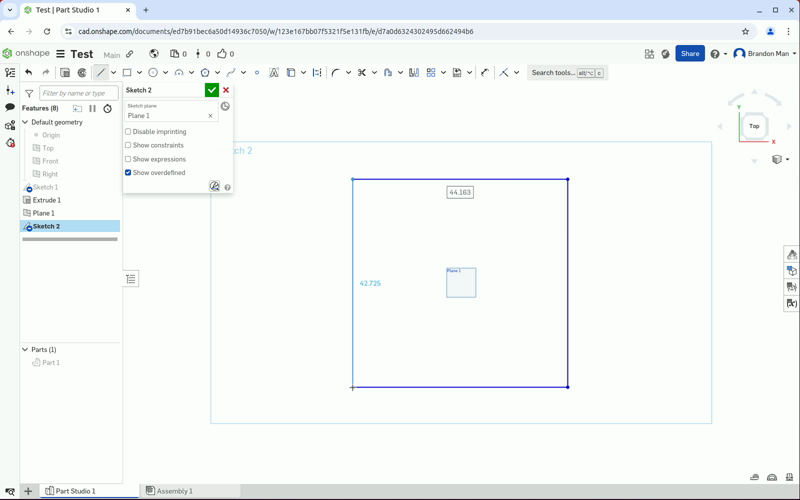
key(esc)
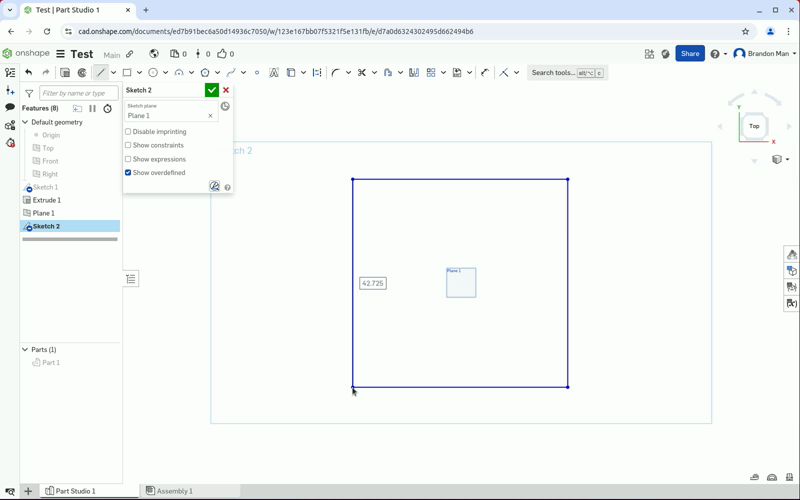
mouse_move(472, 230)
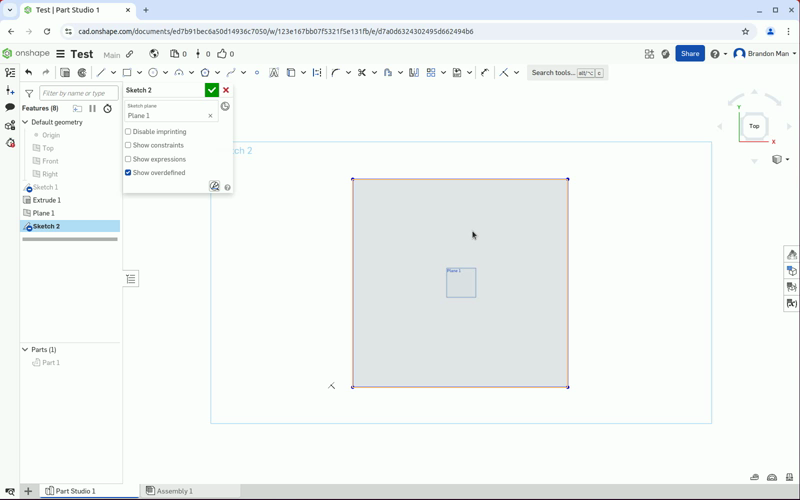
click(472, 230)
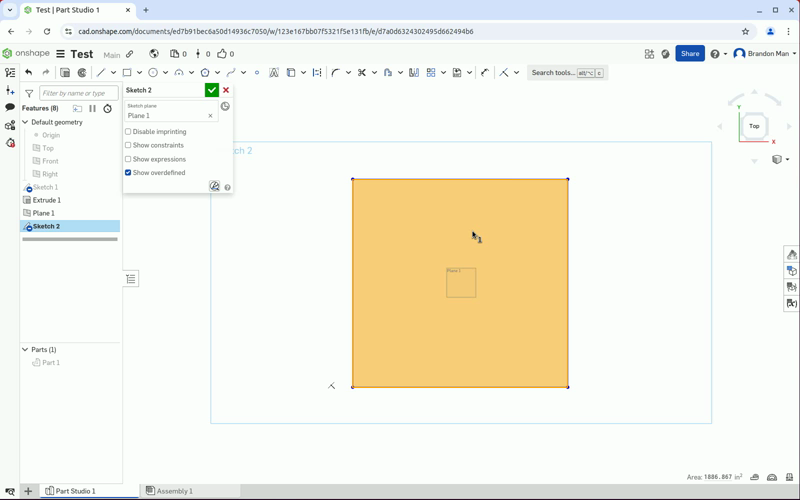
mouse_move(73, 352)
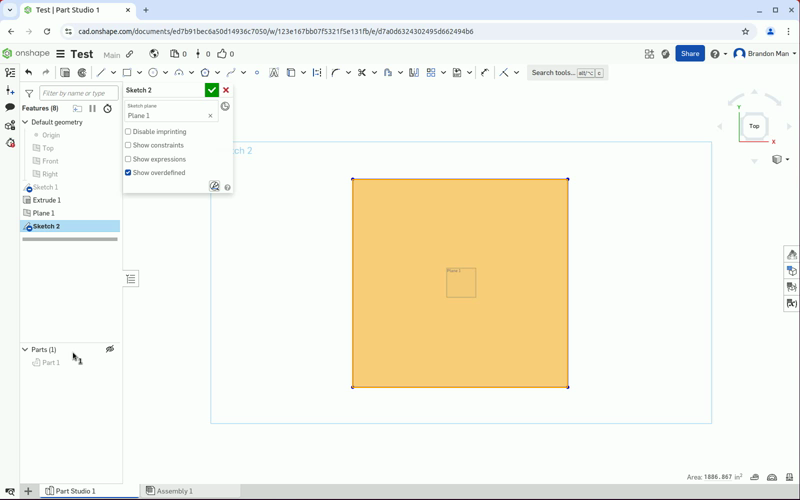
key(shift+y)
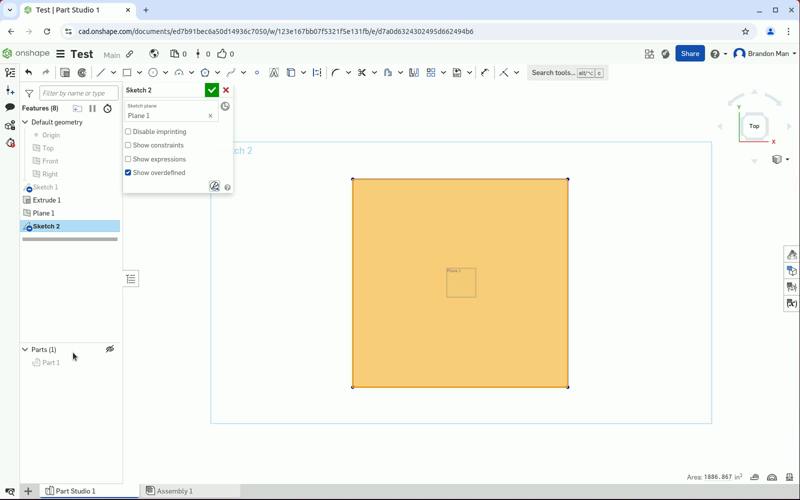
key(shift+e)
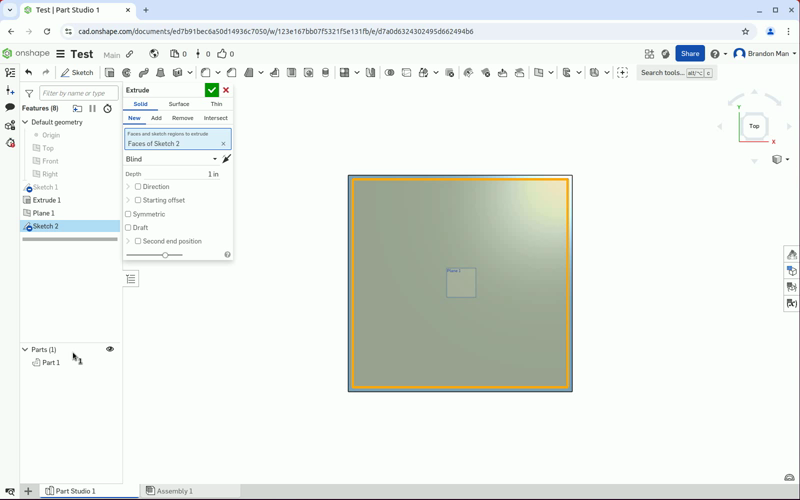
mouse_move(143, 106)
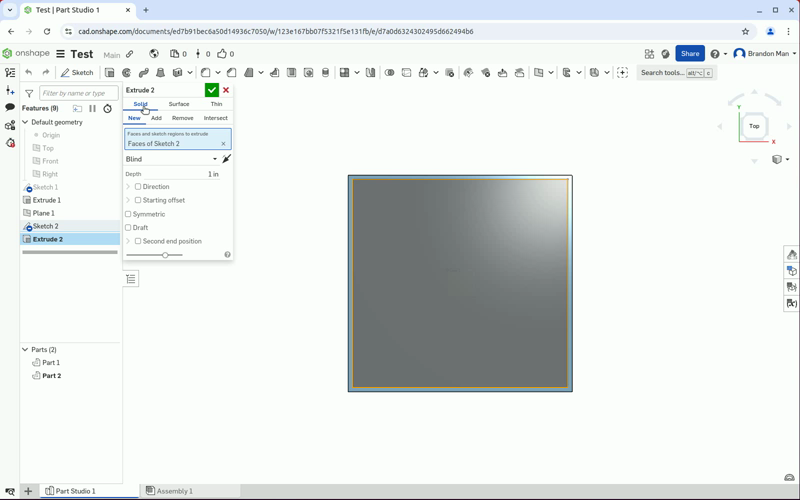
click(143, 106)
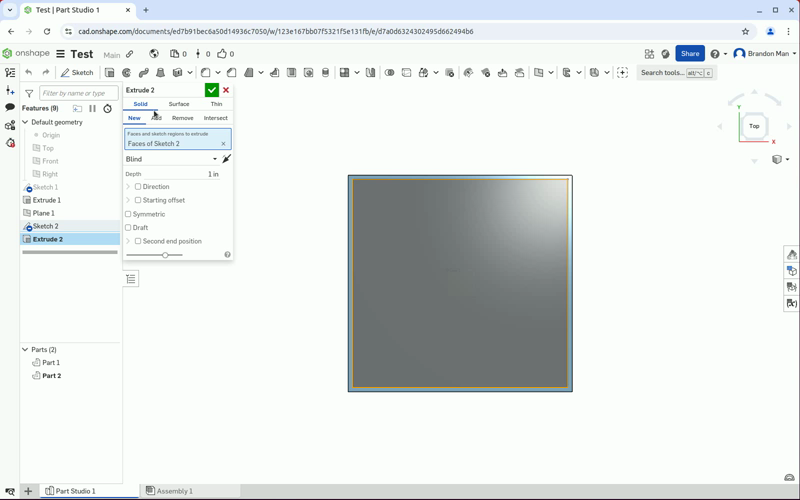
mouse_move(186, 120)
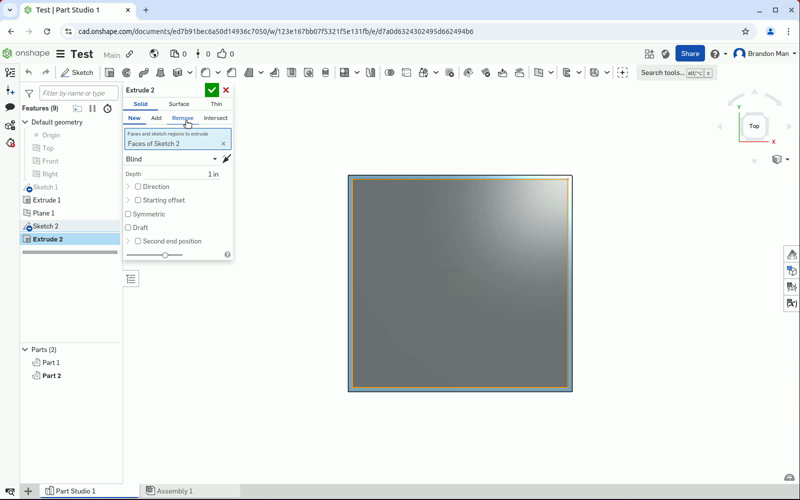
click(186, 120)
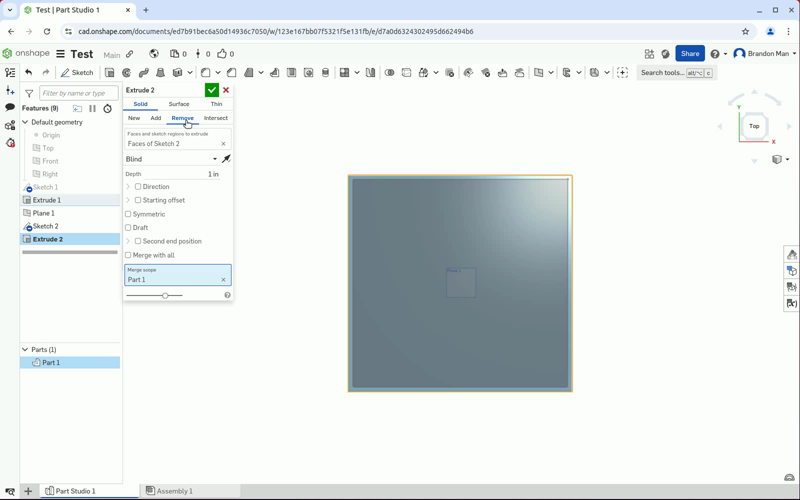
key(tab, 4)
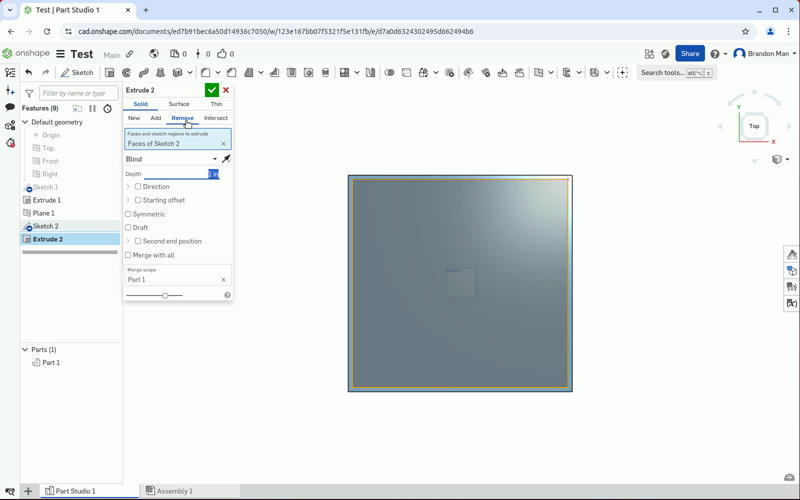
text(8.184)
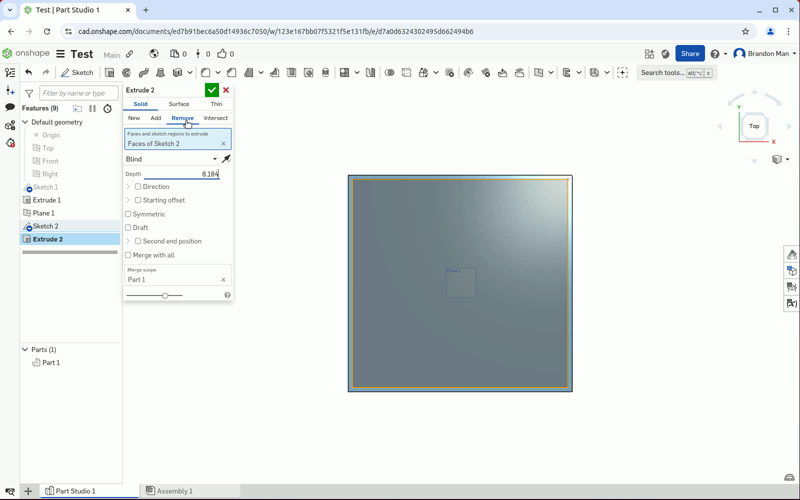
key(tab, 6)
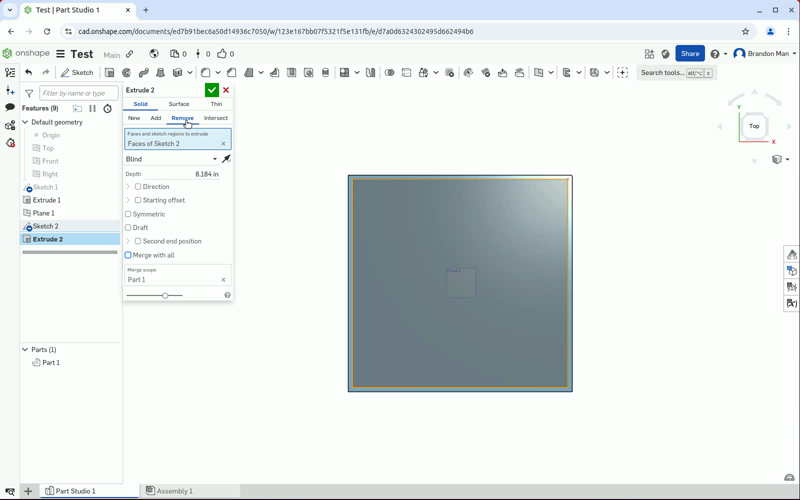
key(space)
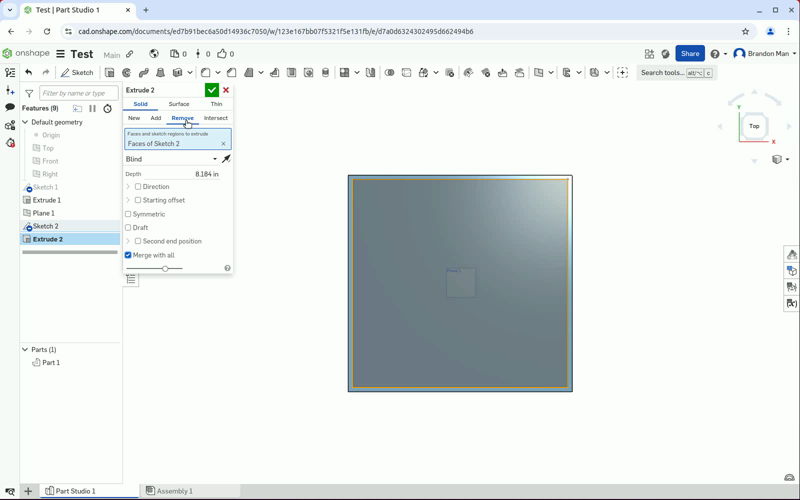
key(enter)
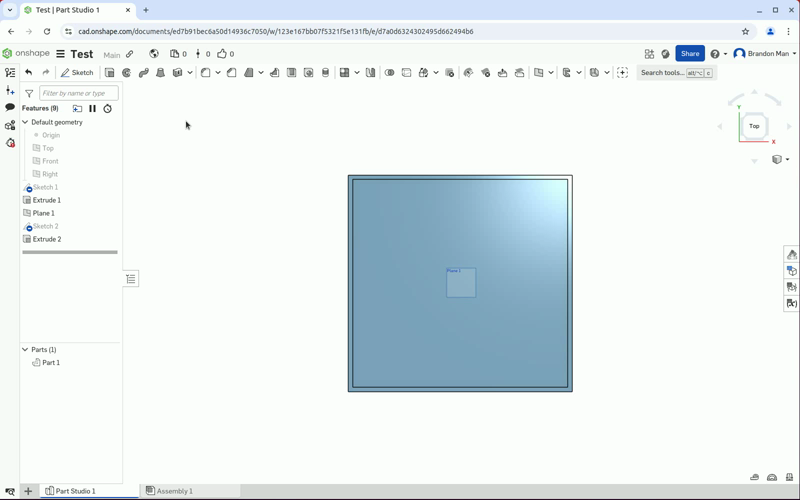
key(shift+h)
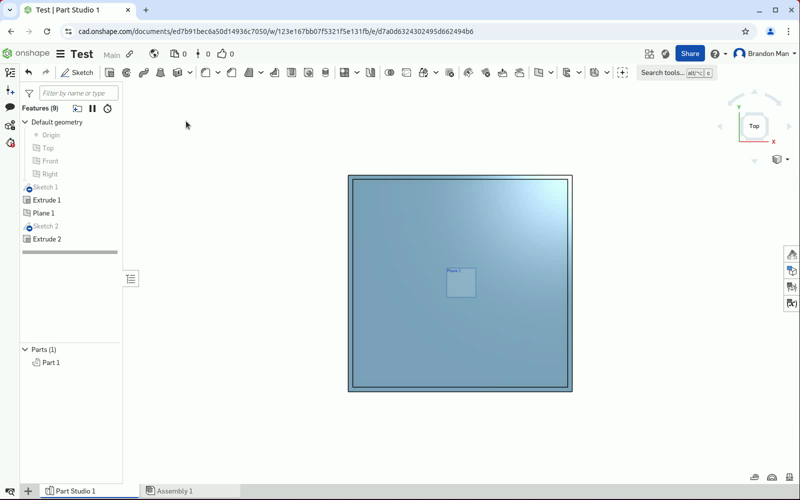
key(shift+h)
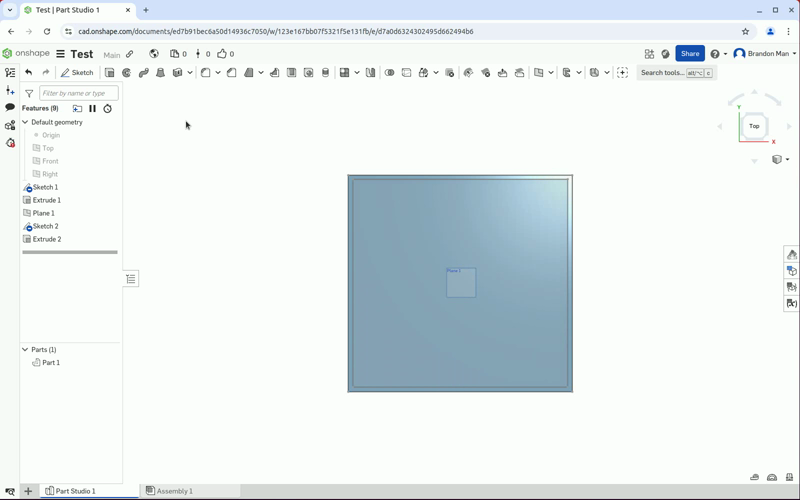
key(shift+7)
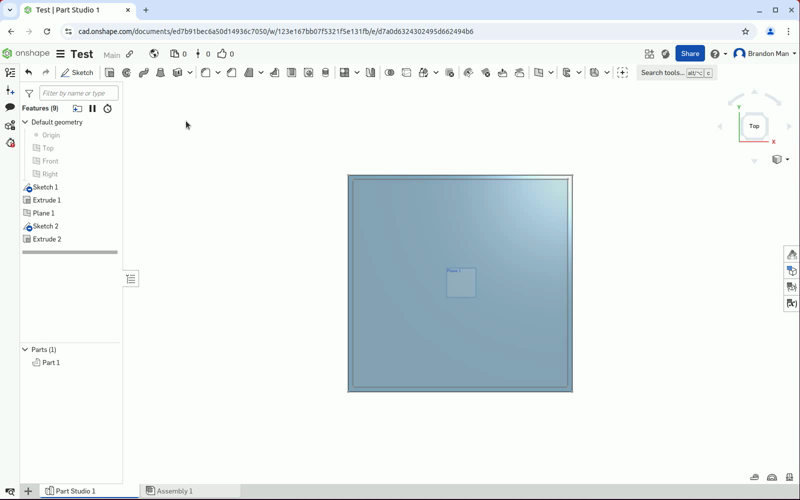
key(up, 3)
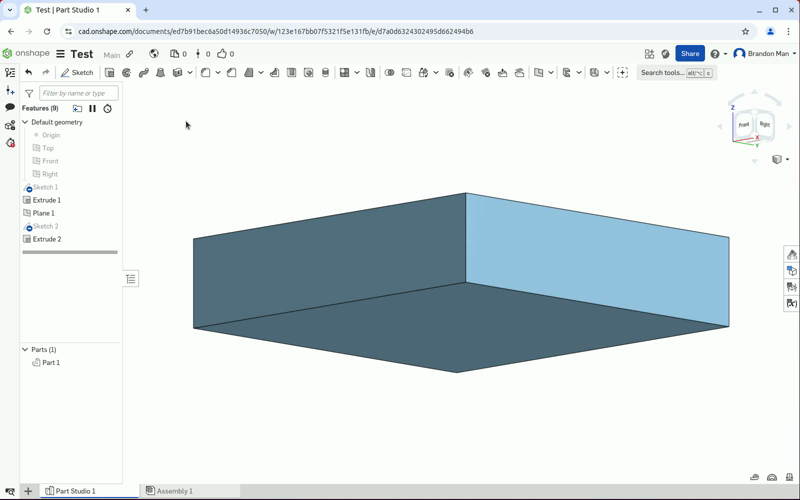
key(left, 3)
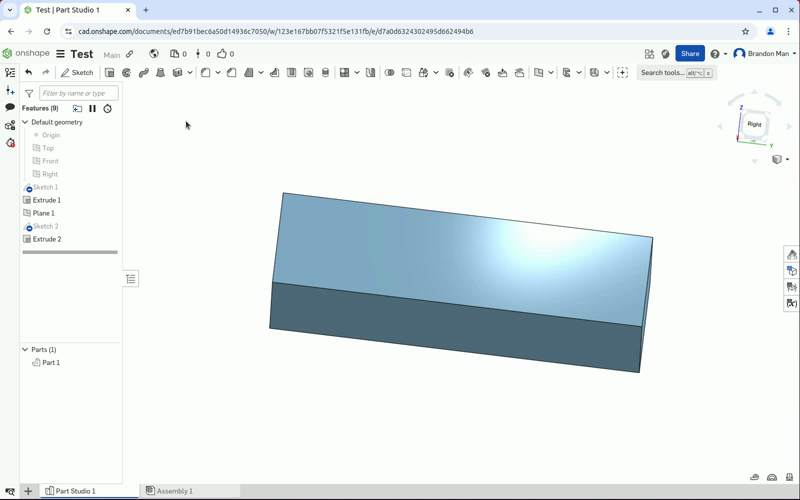
key(right, 3)
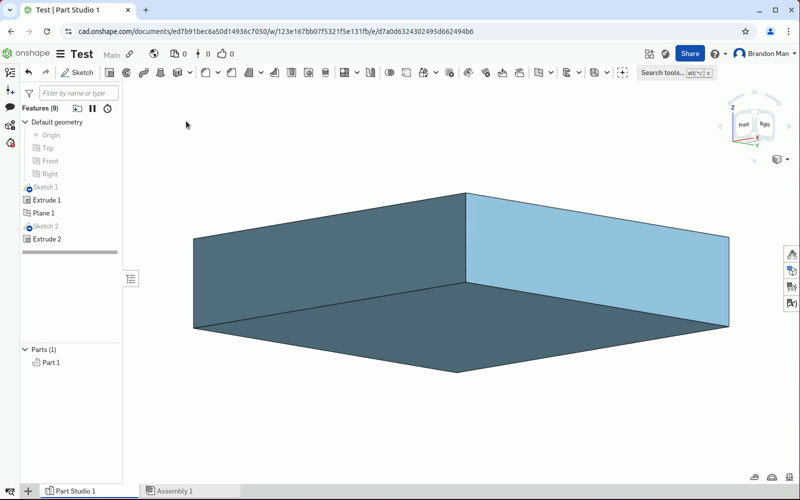
key(down, 3)
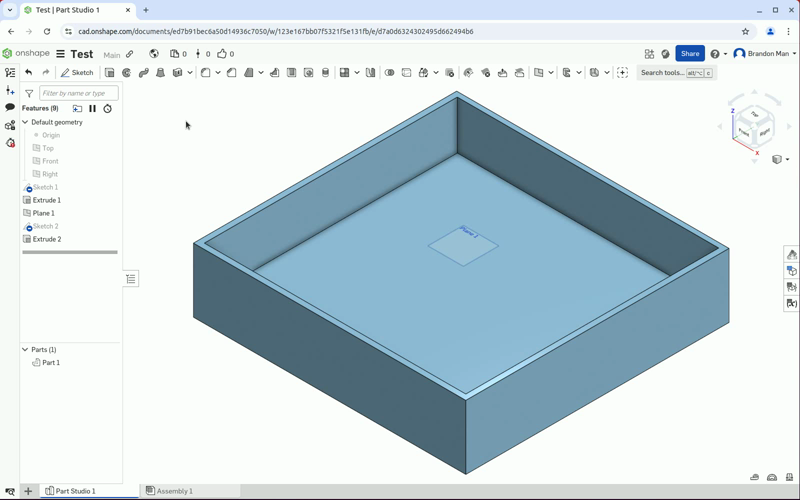
mouse_move(73, 189)
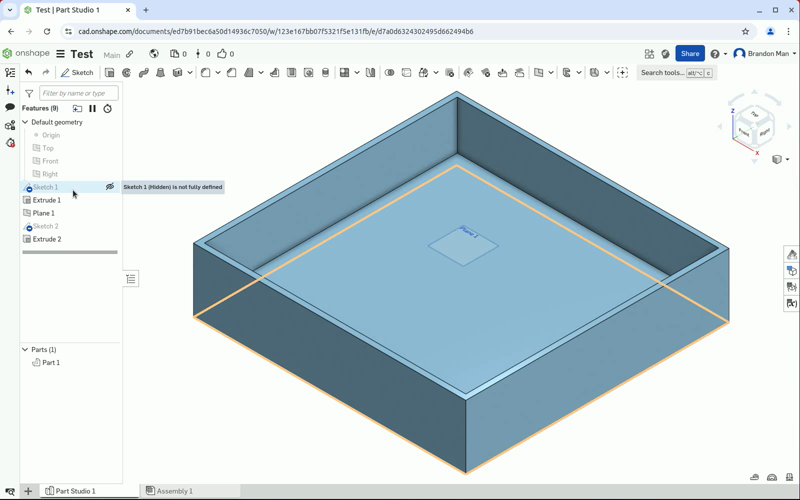
click(73, 189)